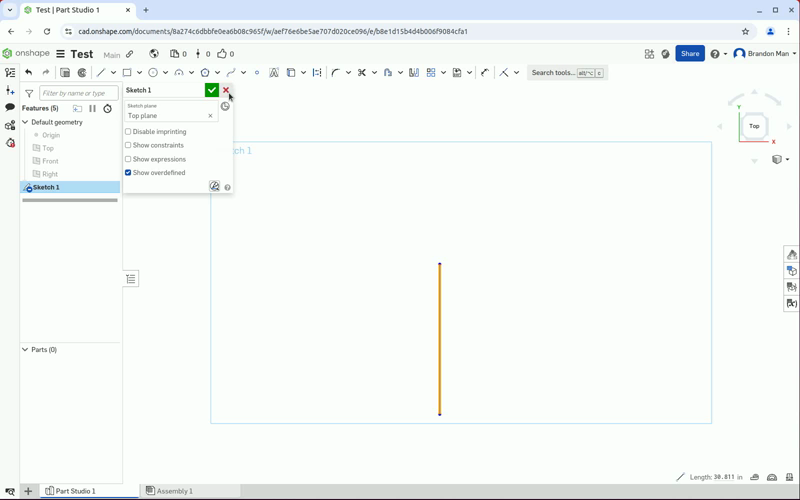
key(shift+h)
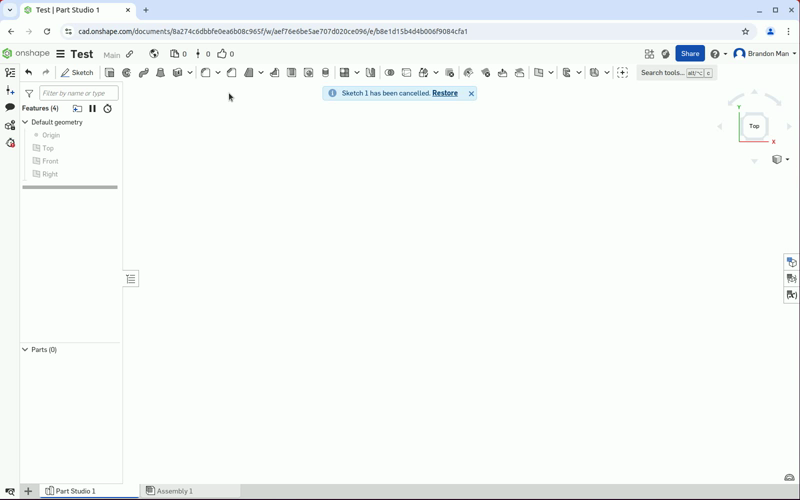
mouse_move(73, 352)
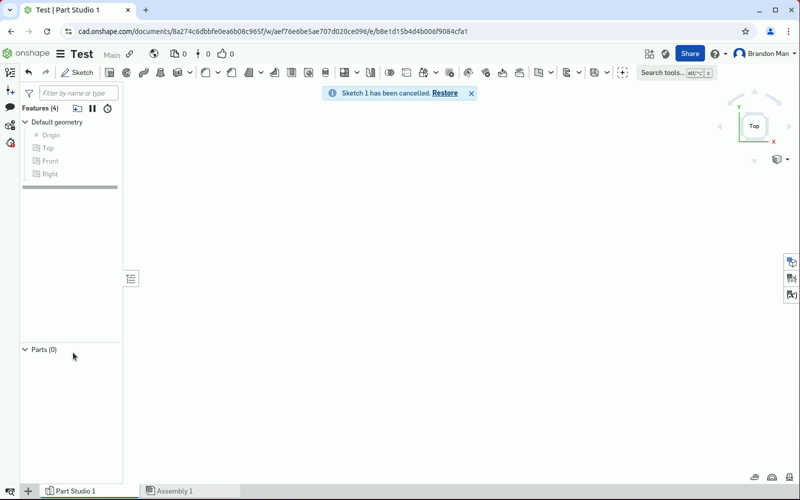
key(y)
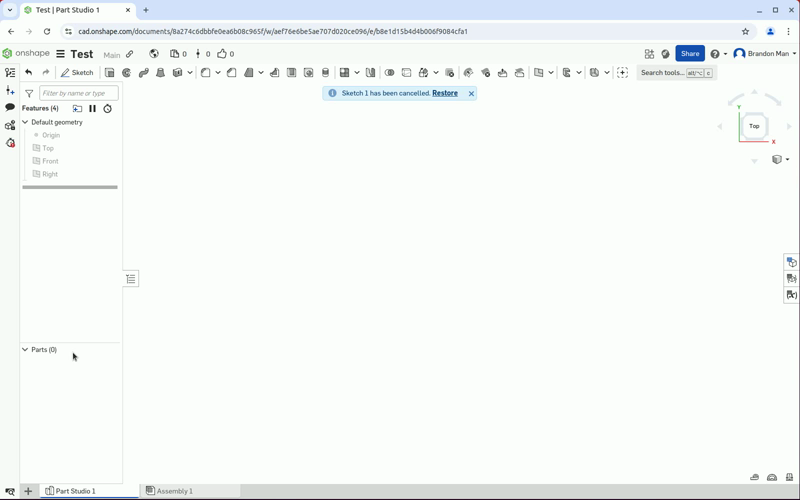
key(shift+p)
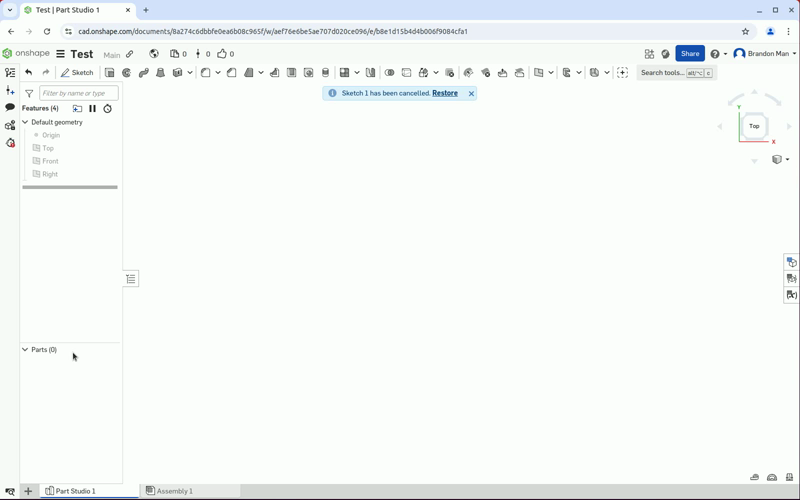
key(space)
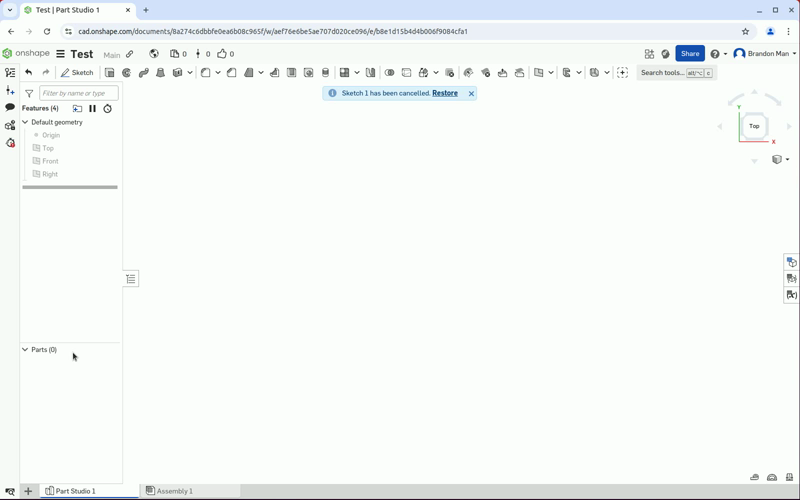
key_down(shift)
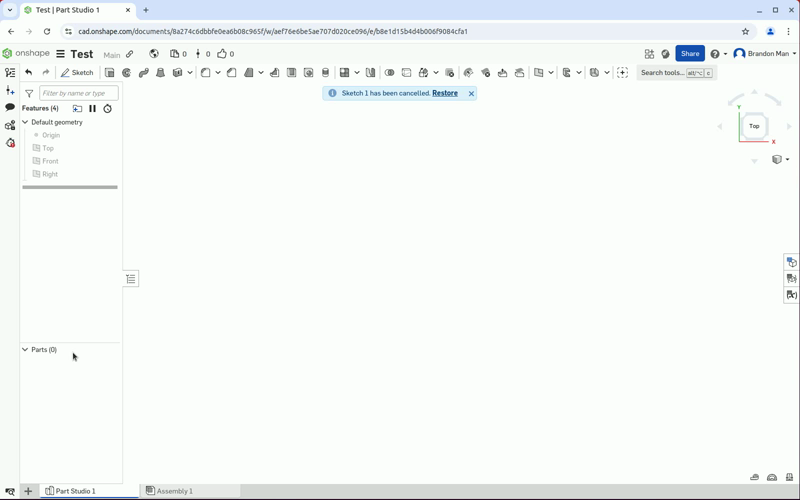
key(up)
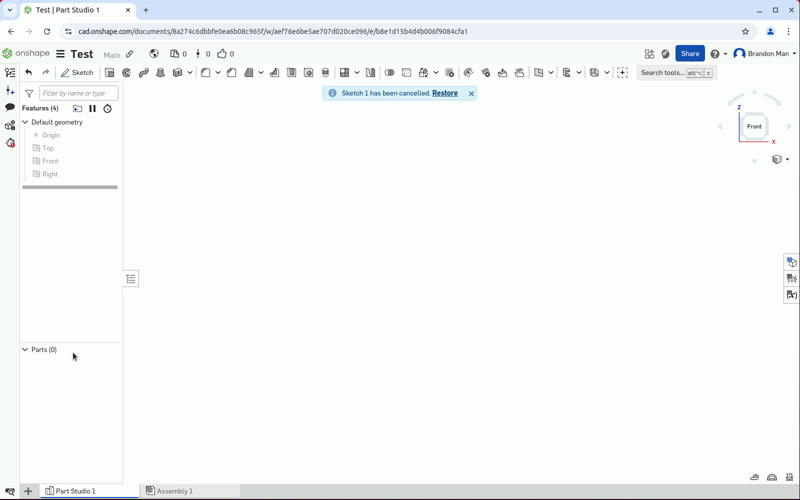
key_up(shift)
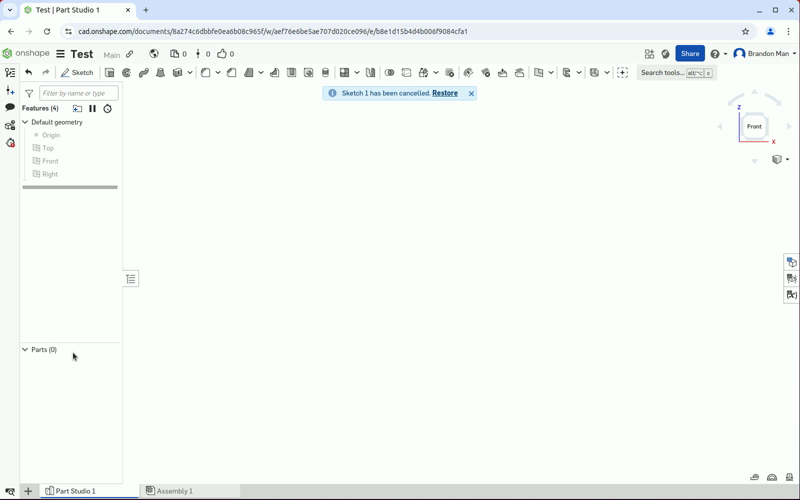
mouse_move(73, 352)
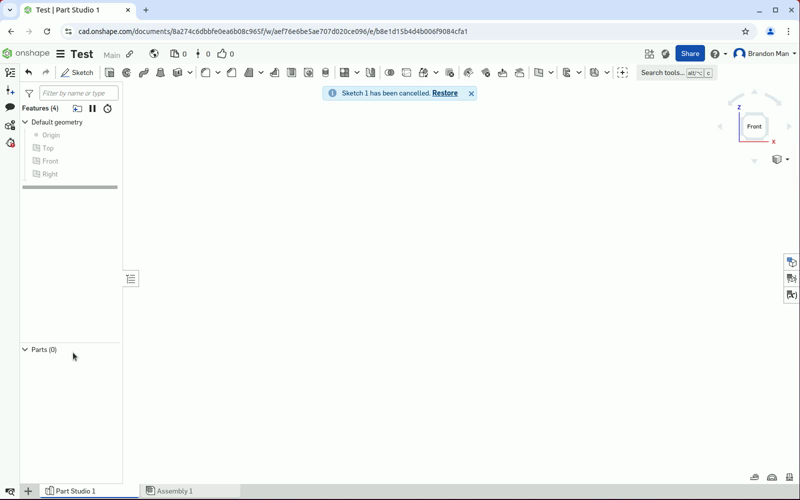
key(shift+y)
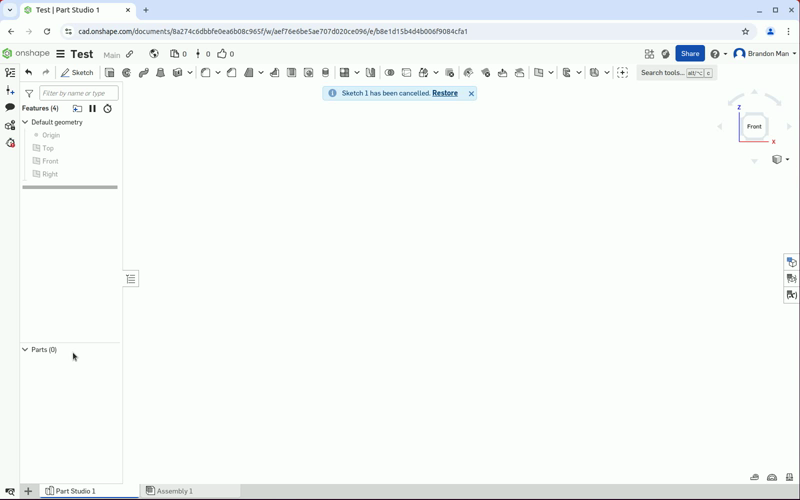
key(shift+s)
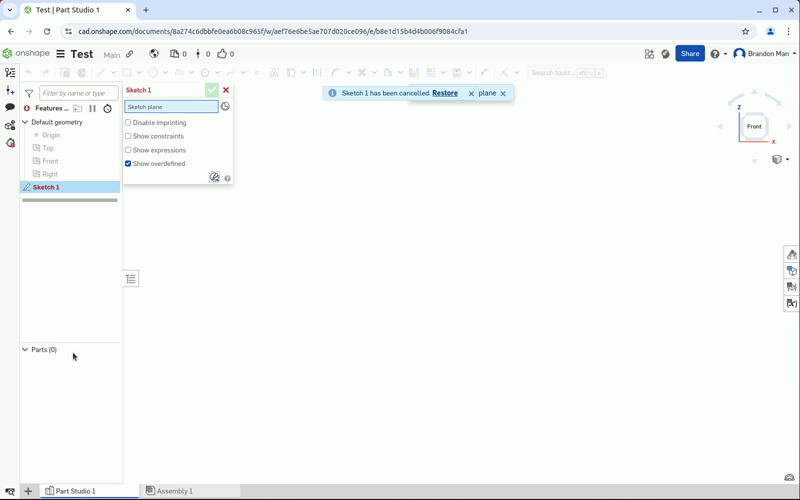
mouse_move(73, 163)
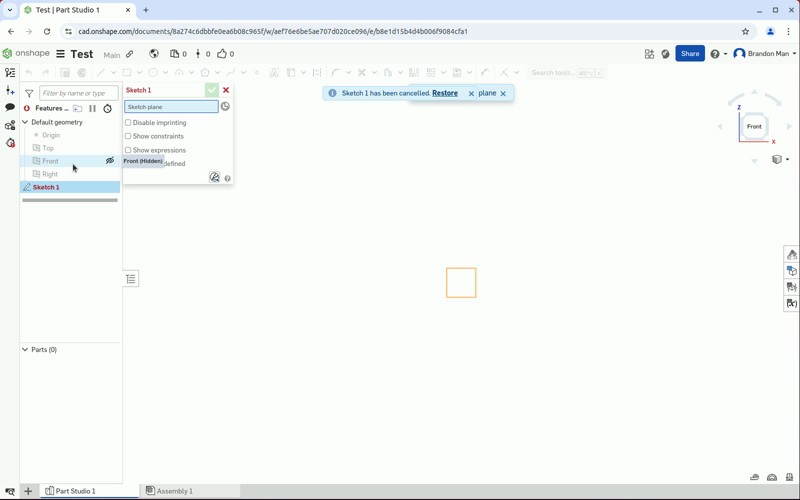
click(73, 163)
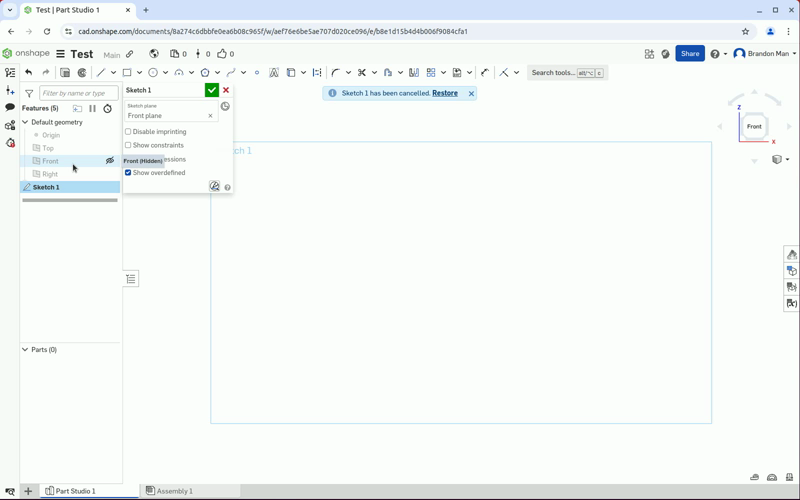
mouse_move(73, 352)
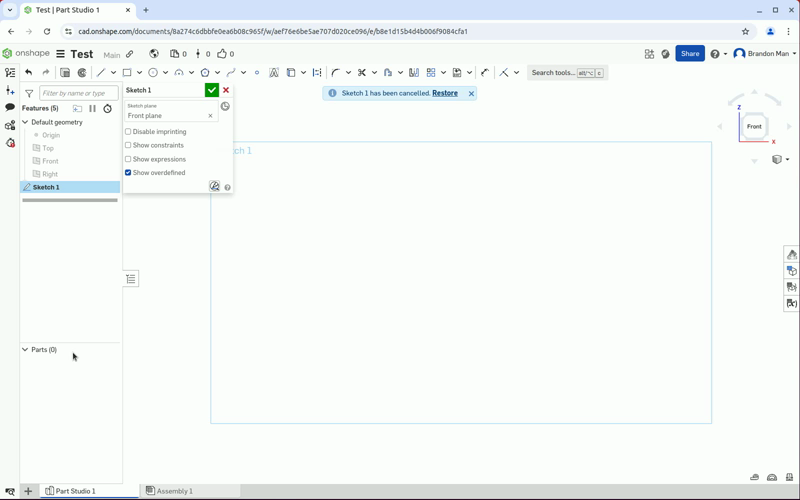
key(y)
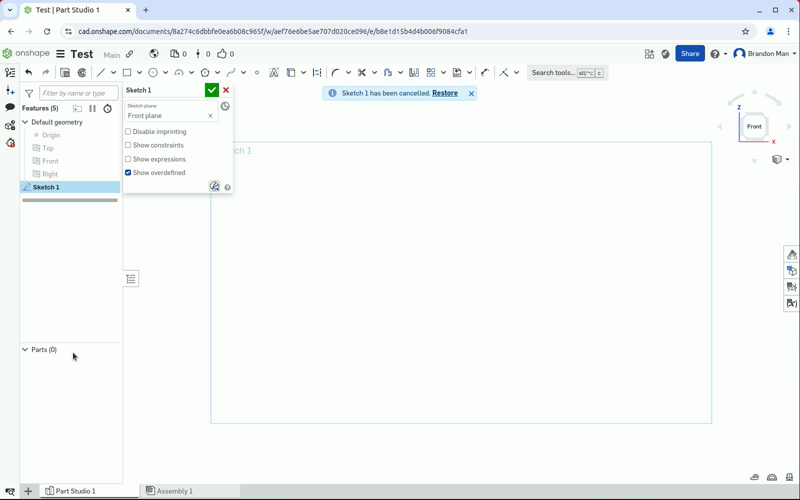
key(l)
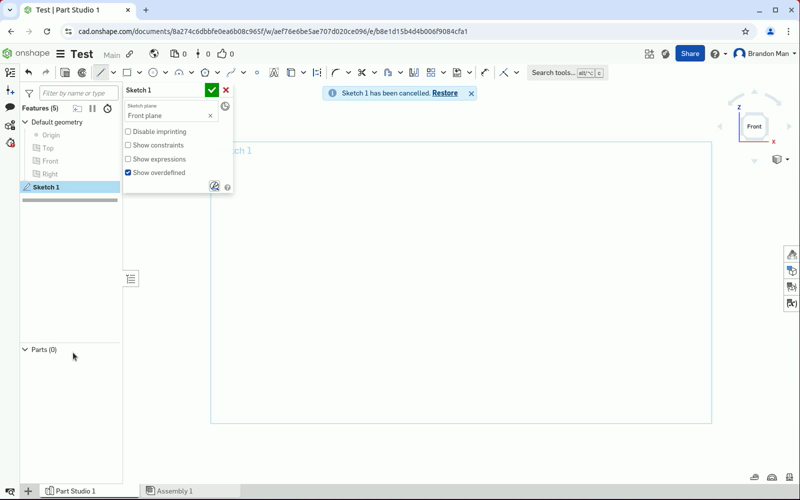
key_down(shift)
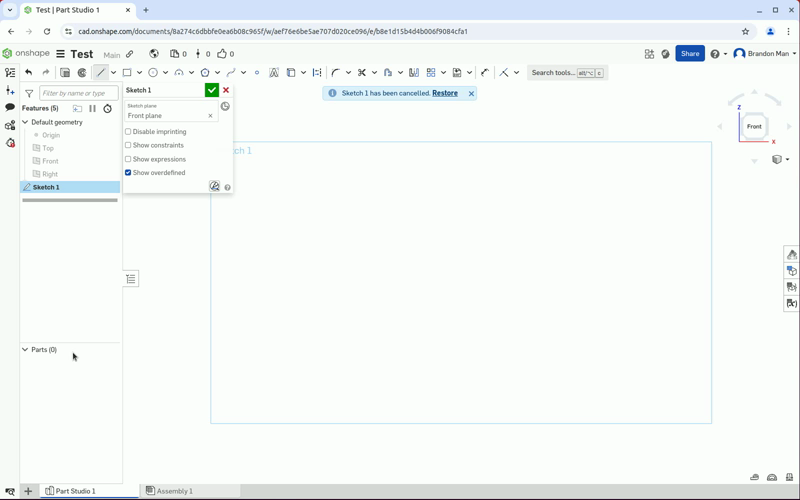
mouse_move(460, 282)
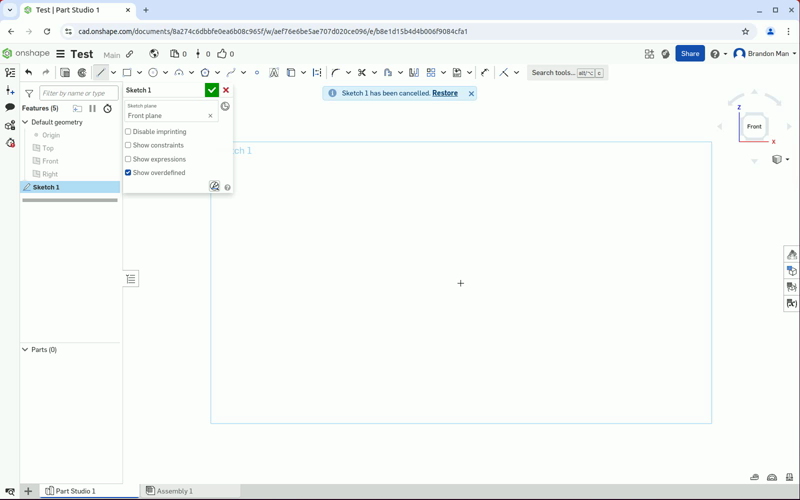
click(460, 282)
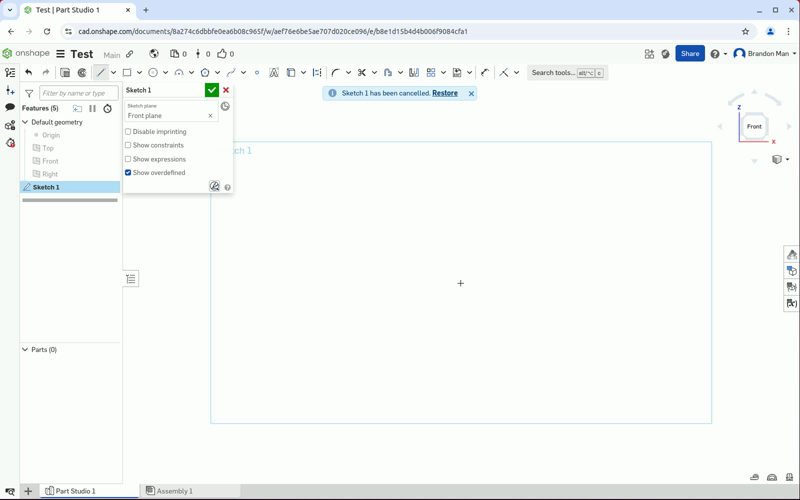
key_up(shift)
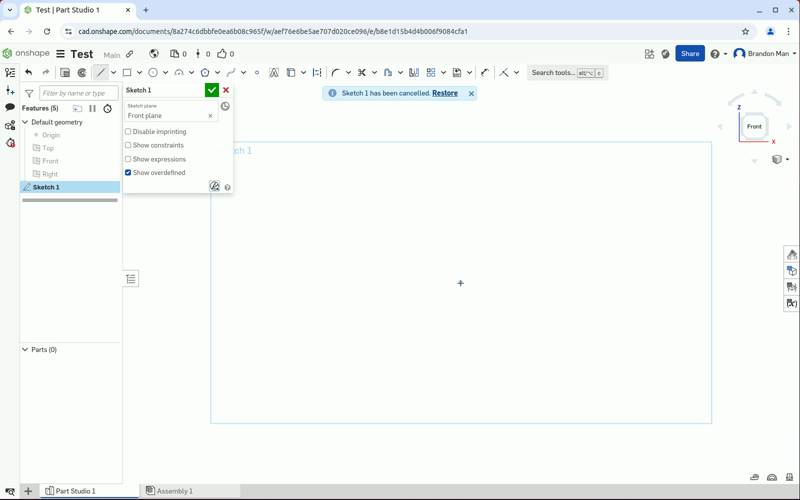
key_down(shift)
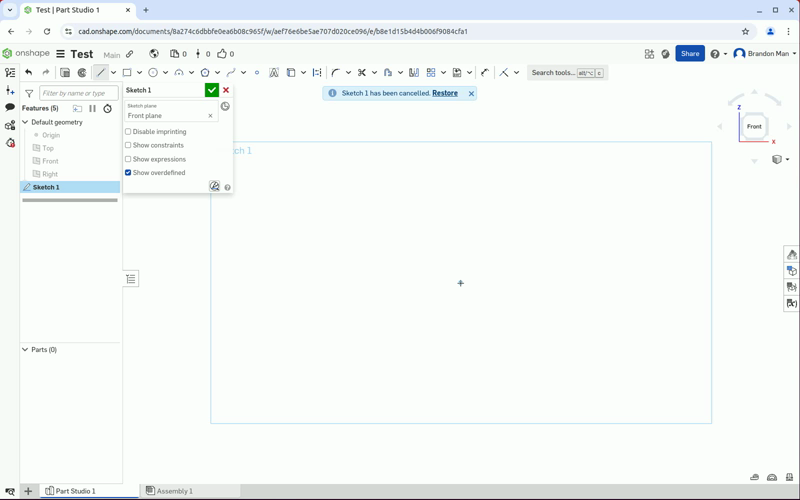
mouse_move(535, 282)
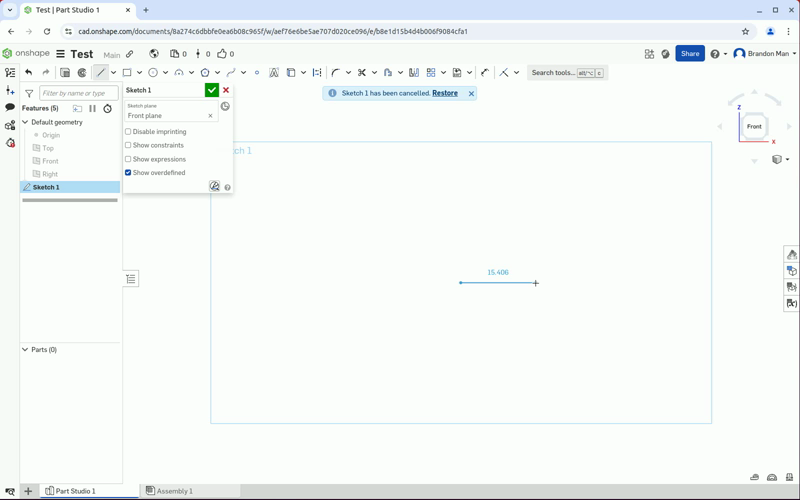
click(535, 282)
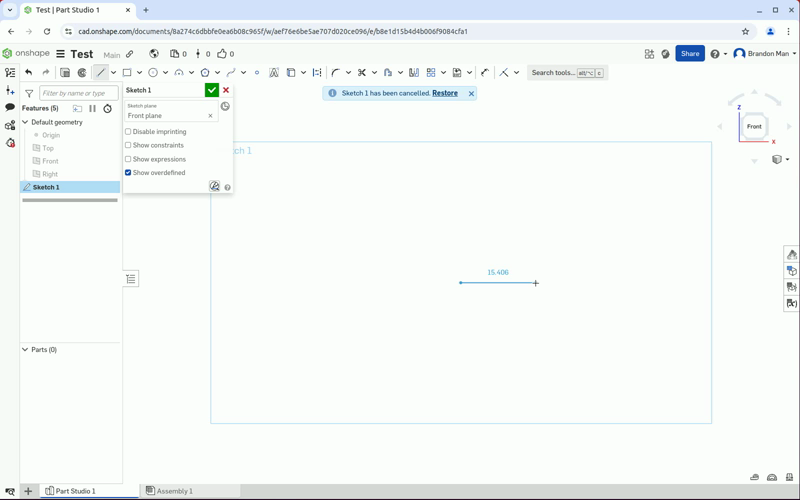
key_up(shift)
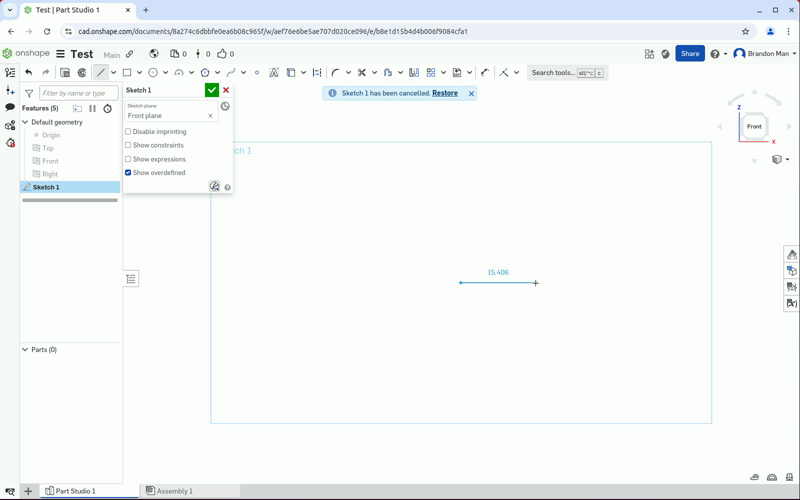
key_down(shift)
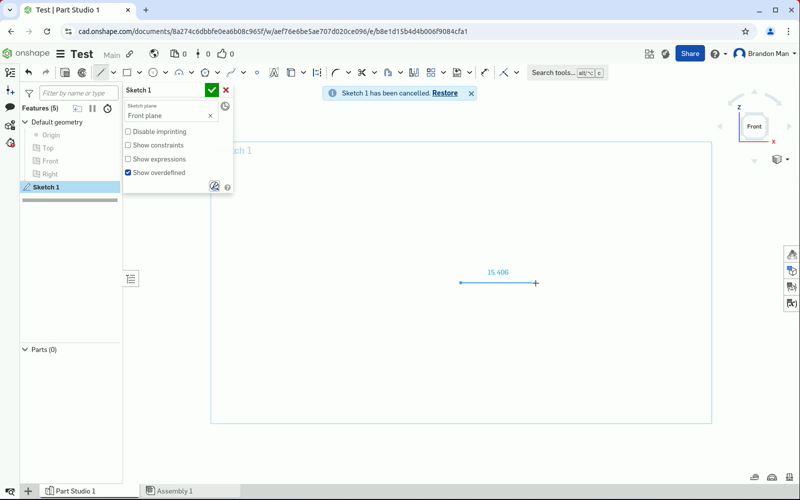
mouse_move(535, 170)
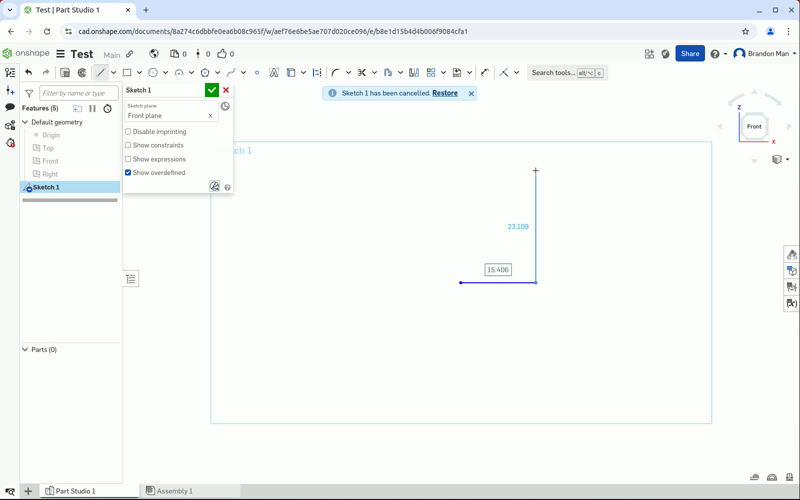
click(535, 170)
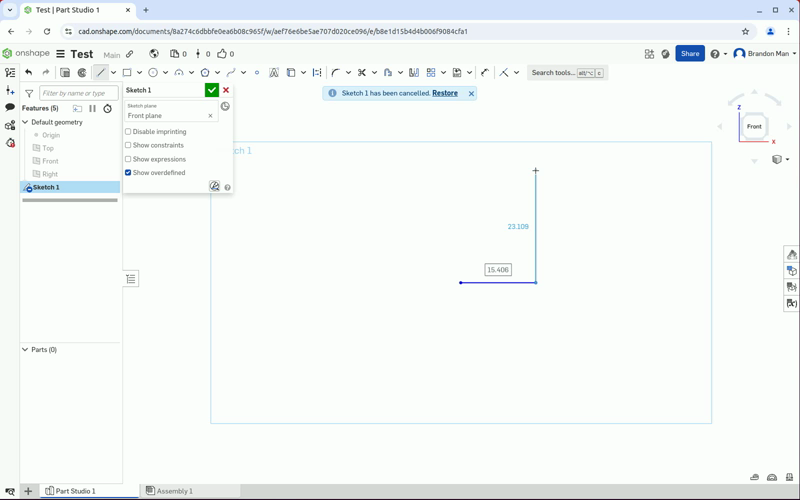
key_up(shift)
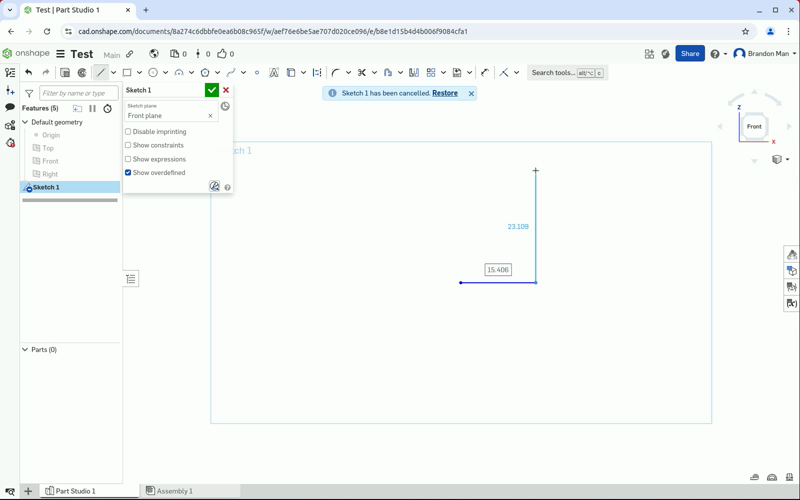
key_down(shift)
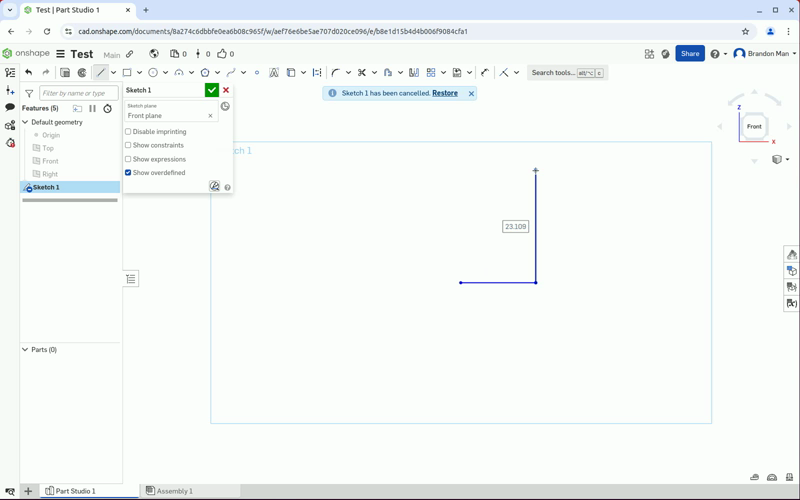
mouse_move(565, 170)
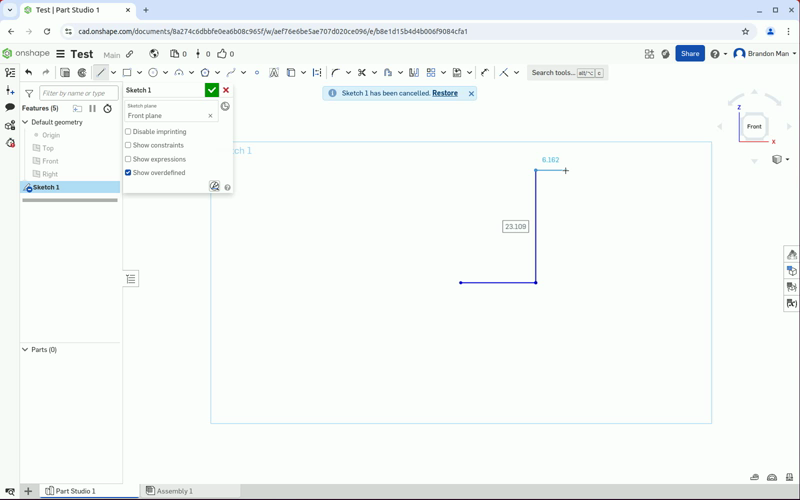
mouse_move(498, 170)
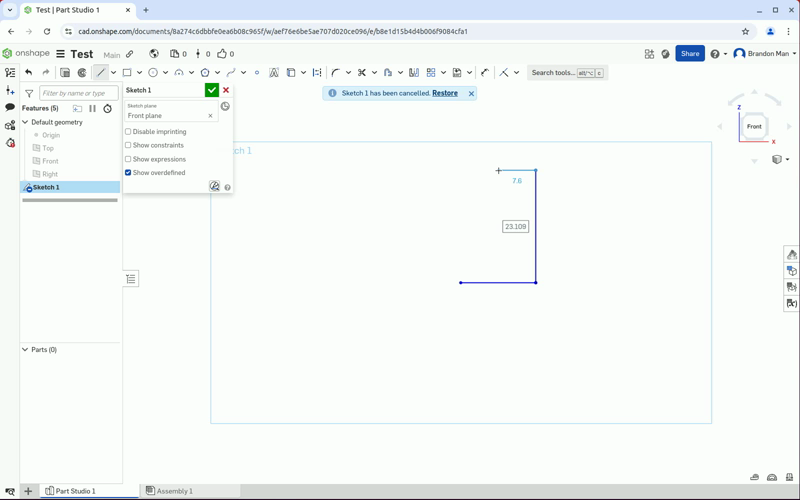
click(498, 170)
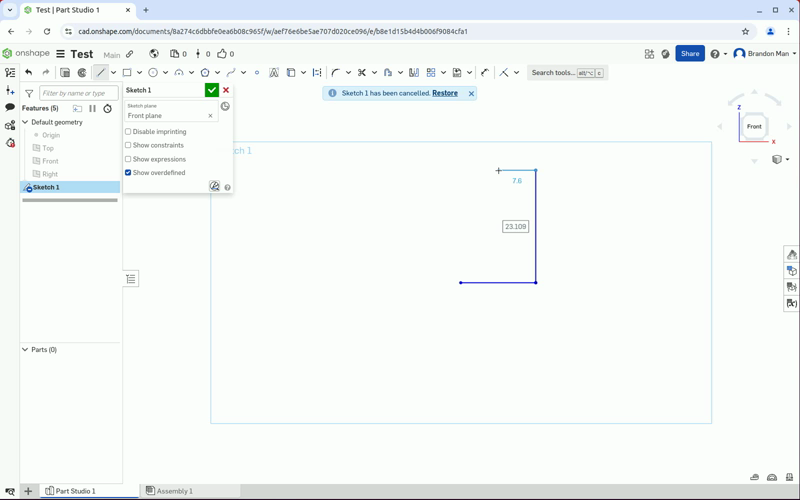
key_up(shift)
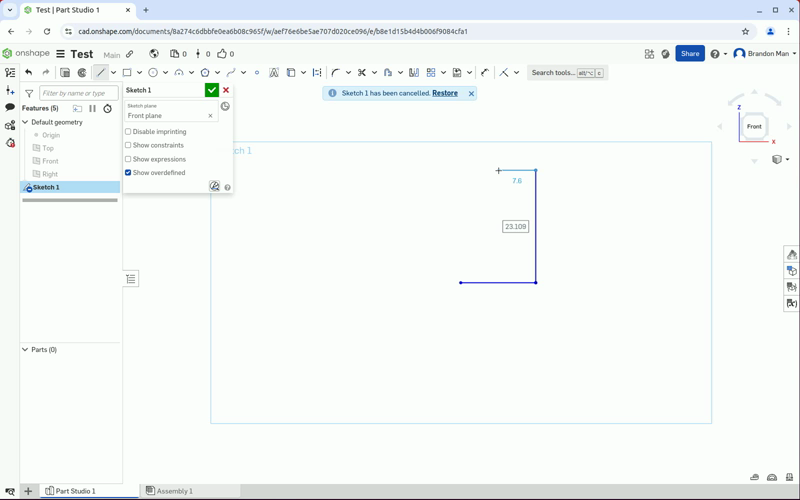
key_down(shift)
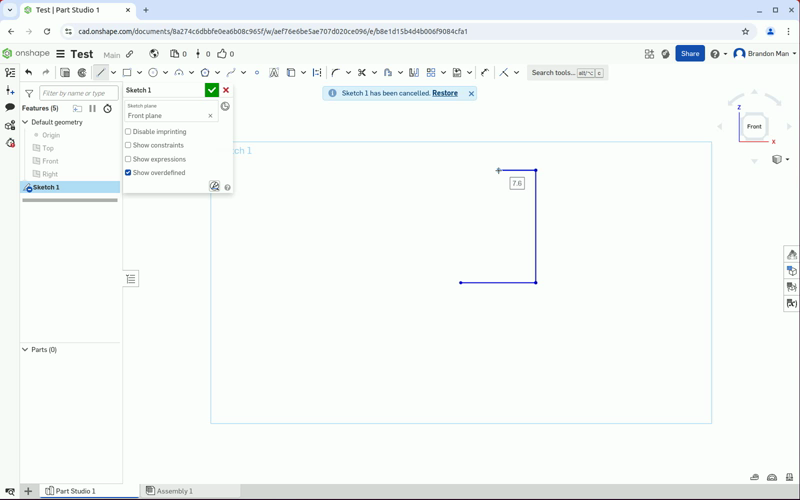
mouse_move(498, 245)
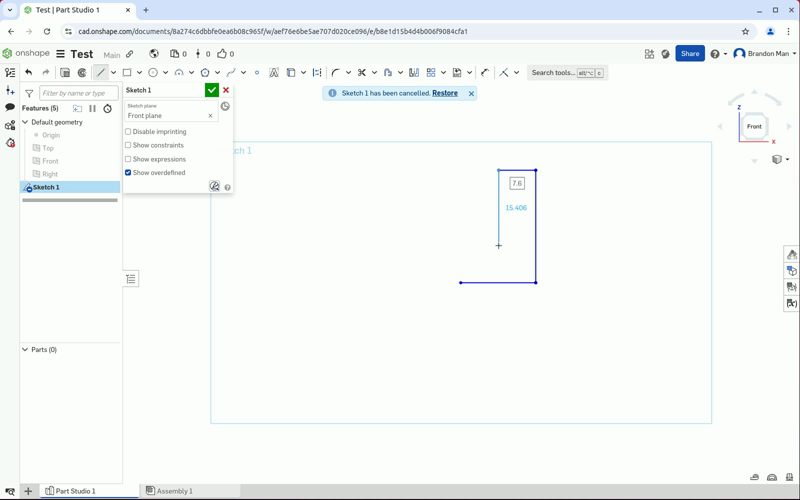
click(498, 245)
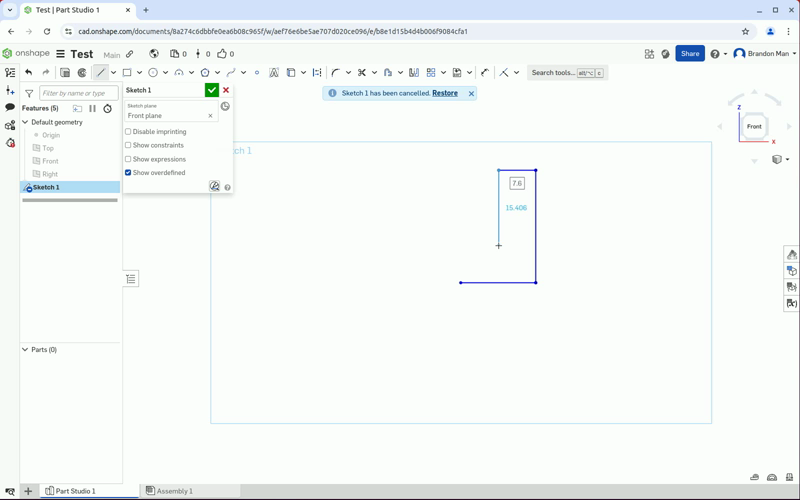
key_up(shift)
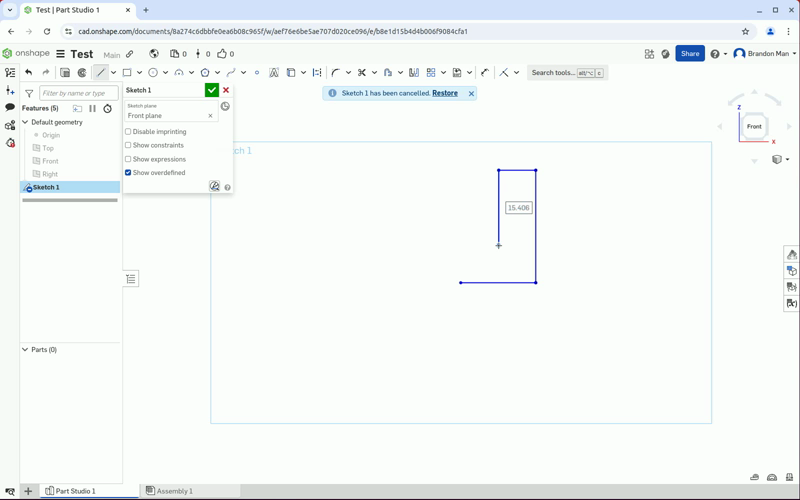
key_down(shift)
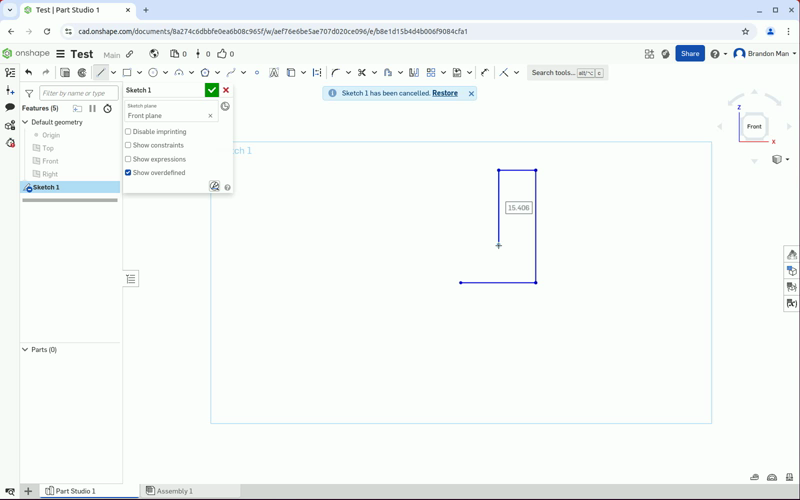
mouse_move(528, 245)
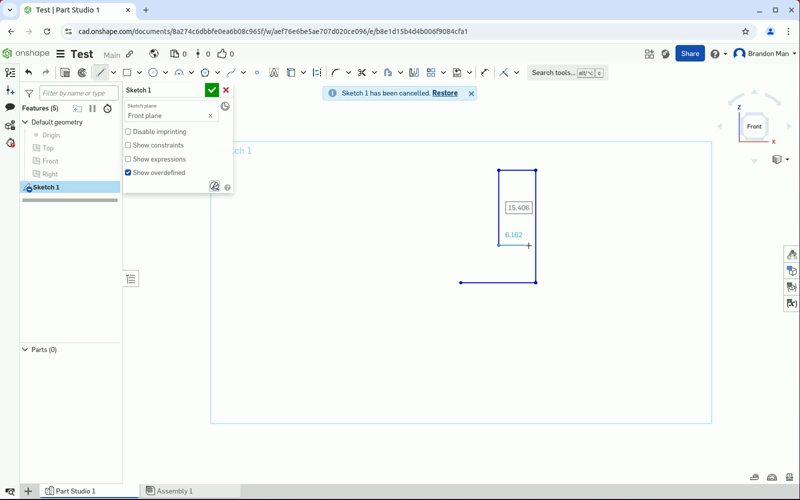
mouse_move(460, 245)
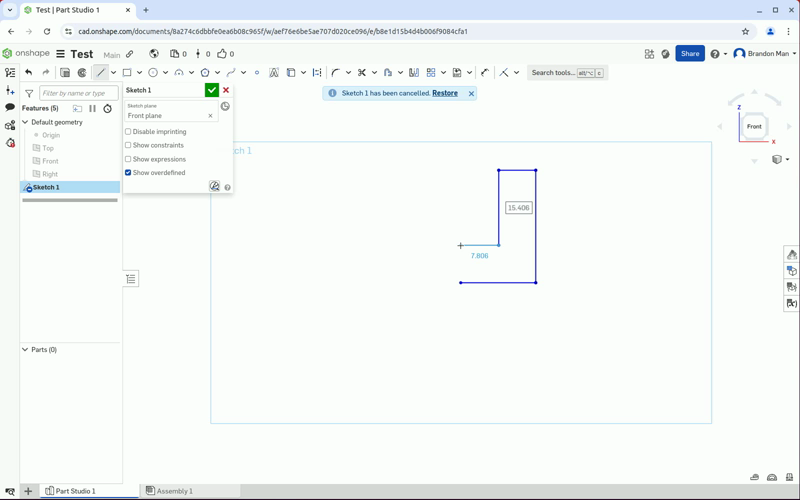
click(460, 245)
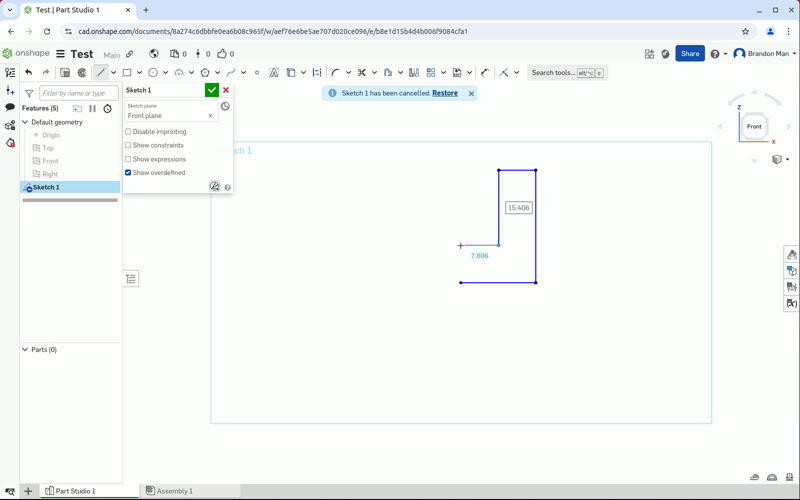
key_up(shift)
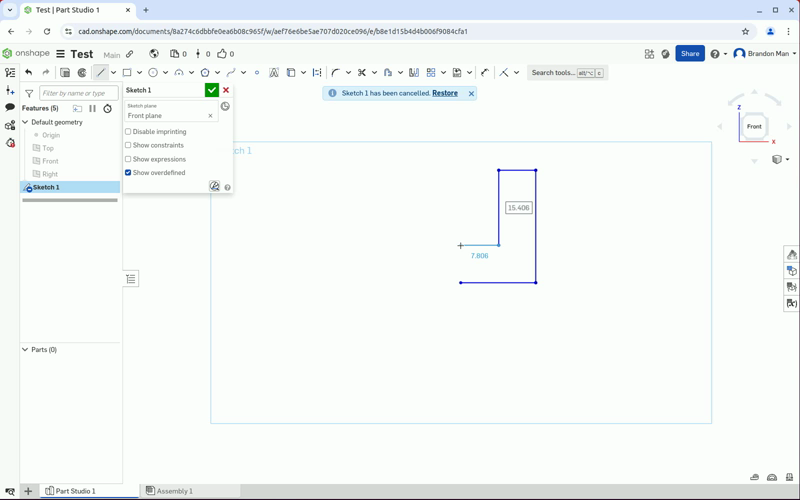
mouse_move(490, 245)
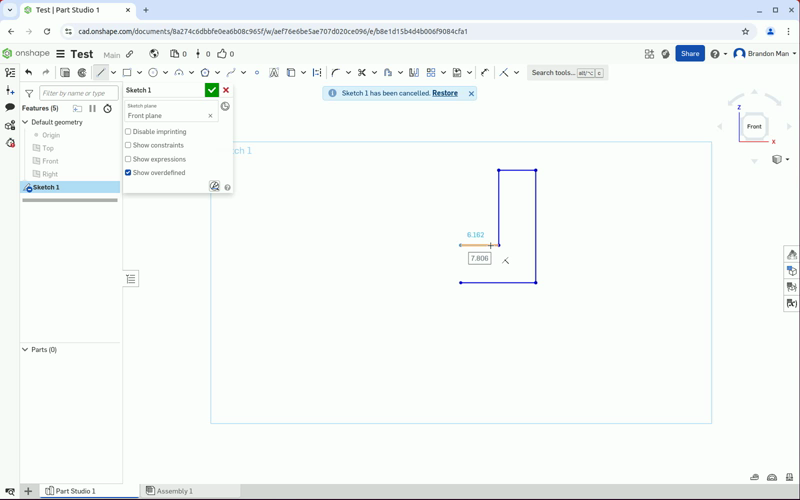
key_down(shift)
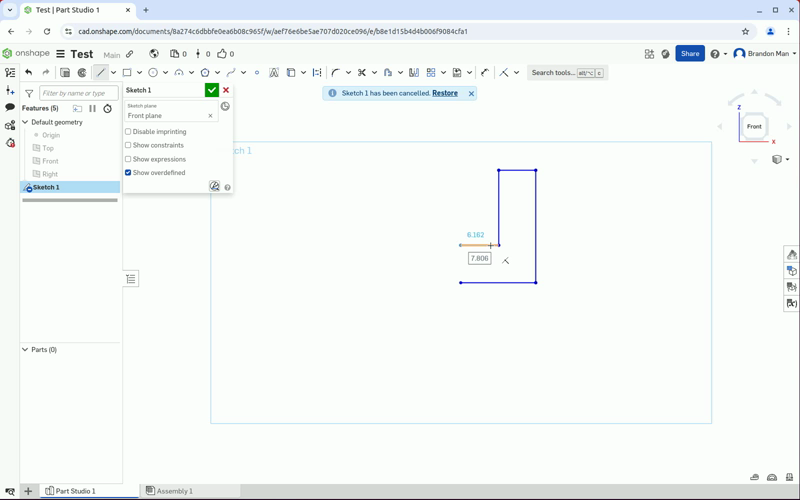
mouse_move(460, 282)
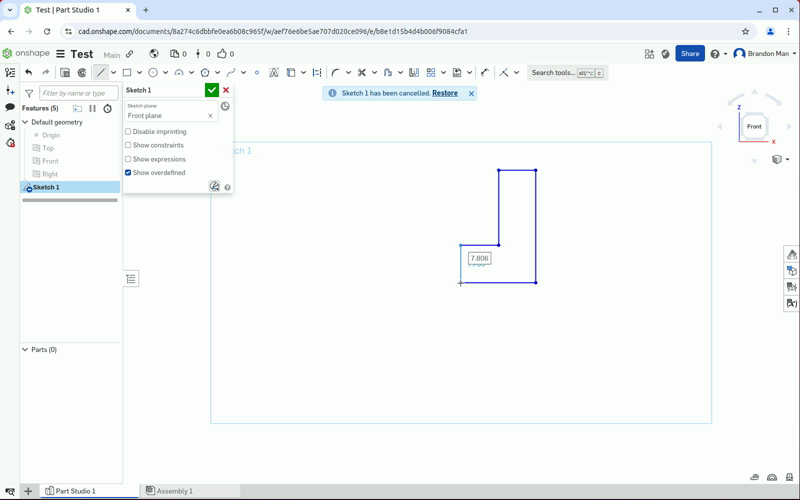
key_up(shift)
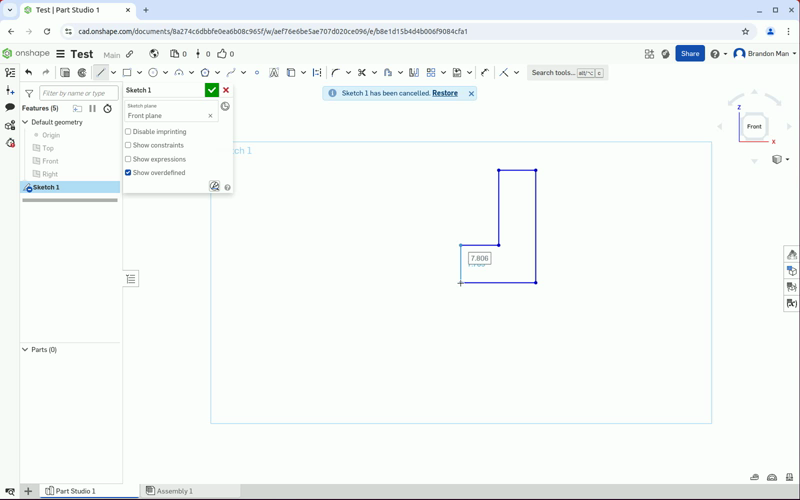
click(460, 282)
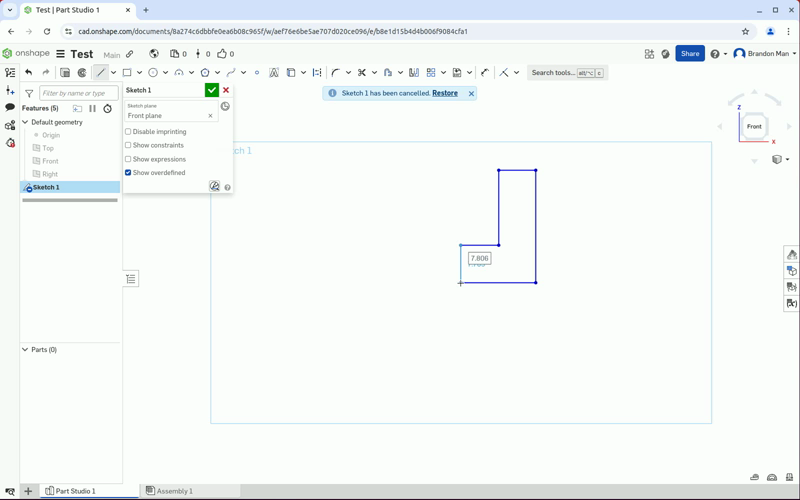
key(esc)
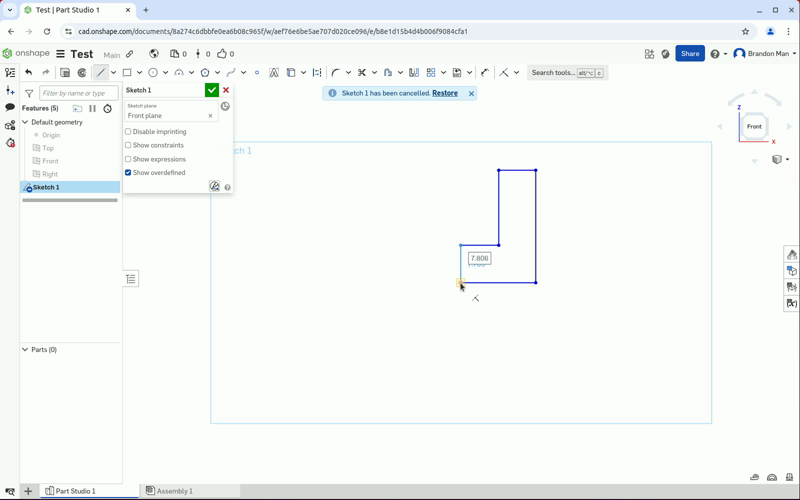
mouse_move(510, 205)
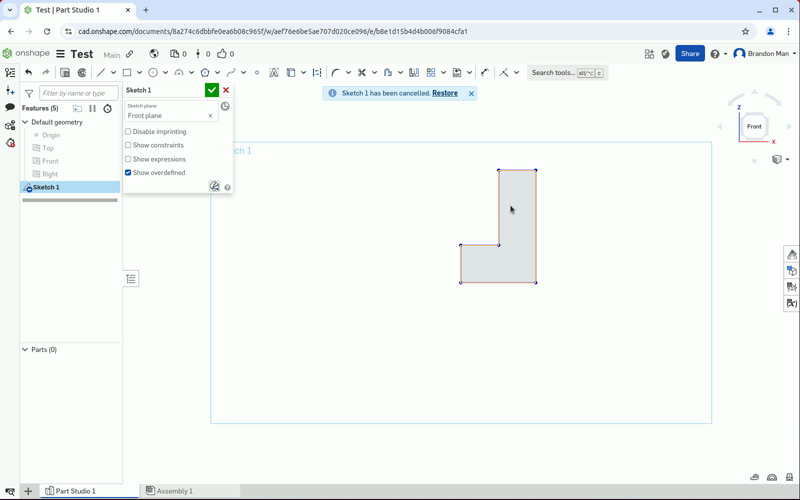
click(510, 205)
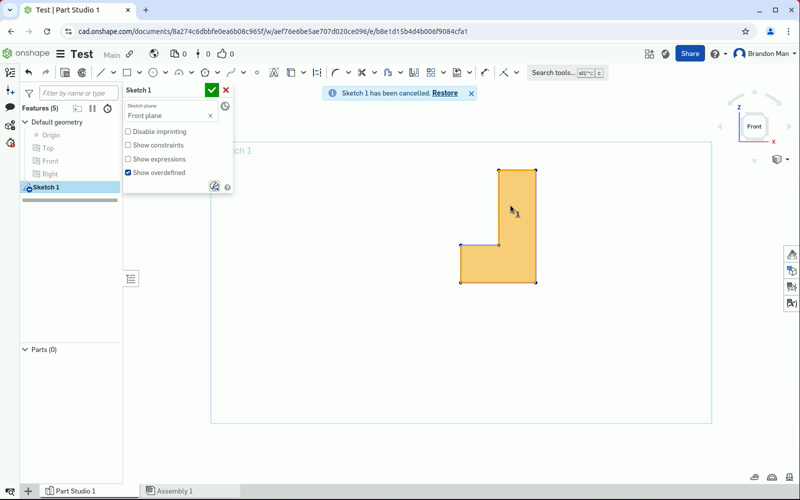
mouse_move(73, 352)
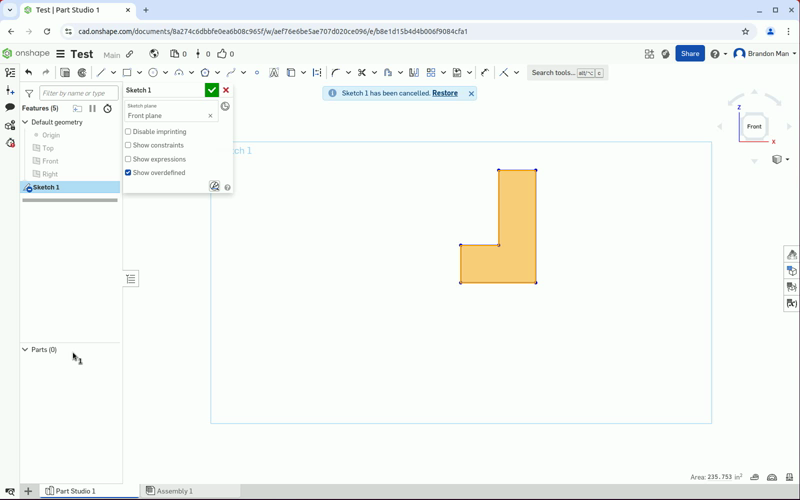
key(shift+y)
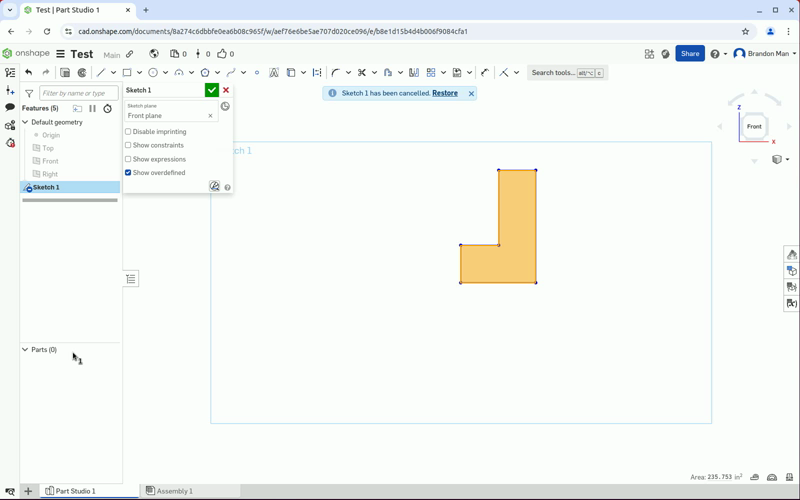
key(shift+e)
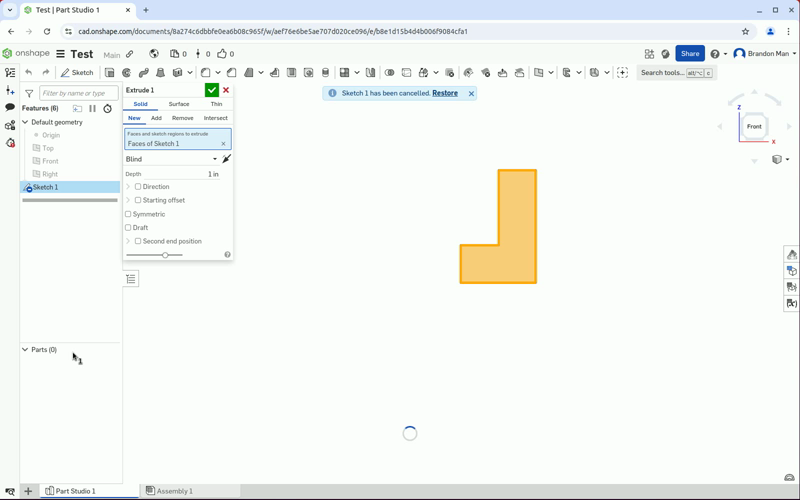
mouse_move(143, 106)
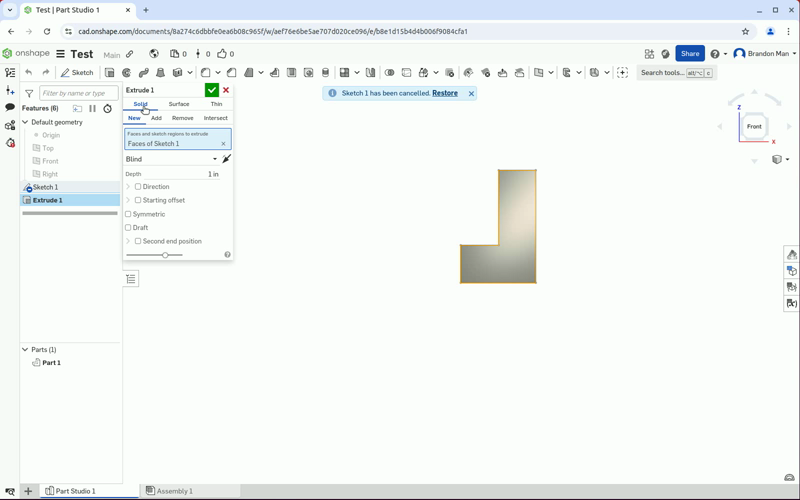
click(143, 106)
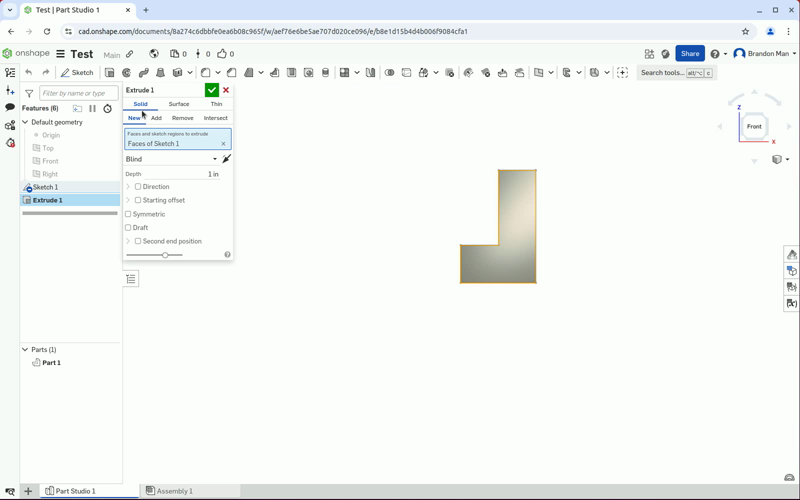
mouse_move(137, 120)
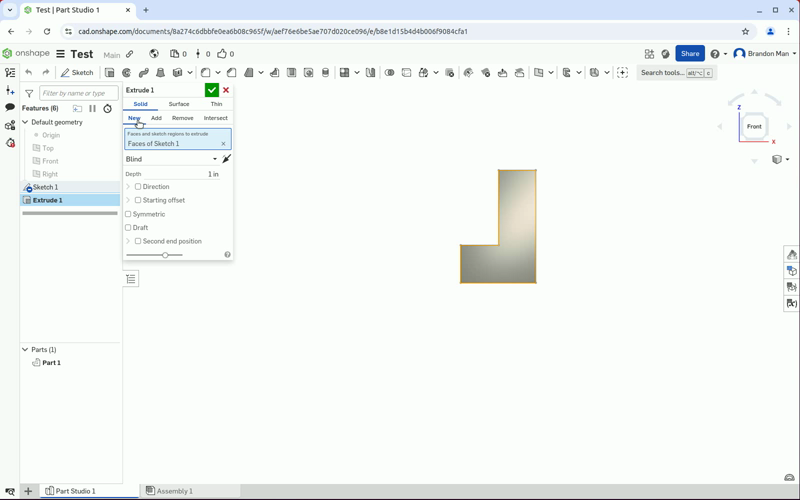
click(137, 120)
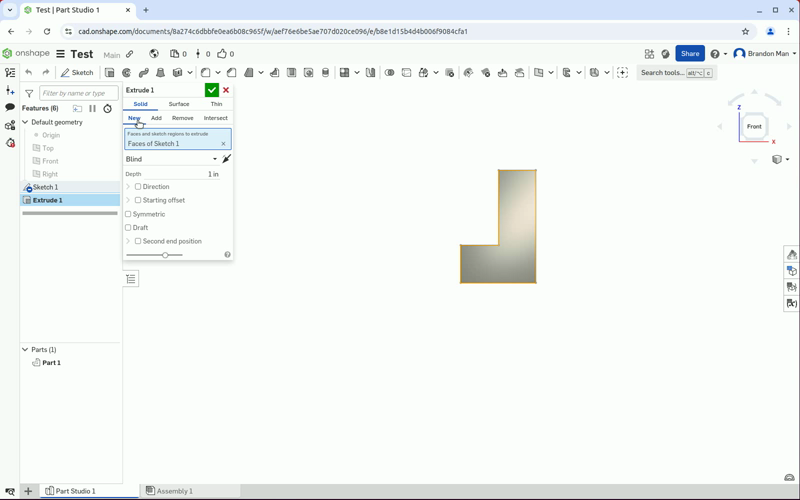
key(tab, 4)
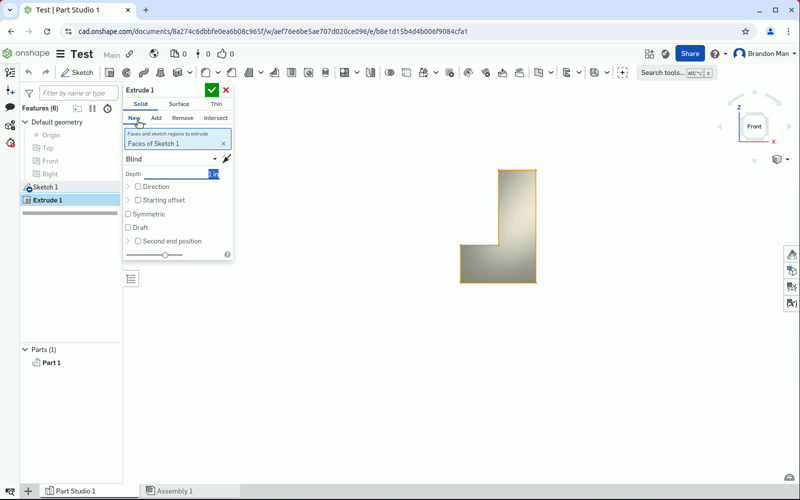
text(23.108)
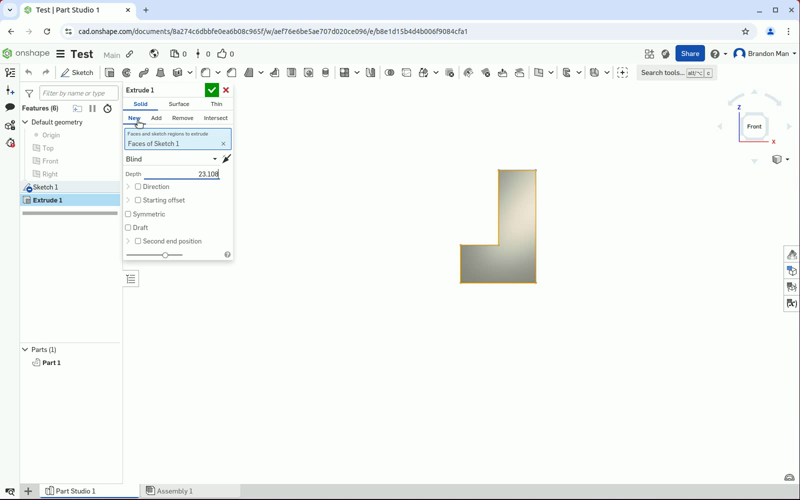
key(enter)
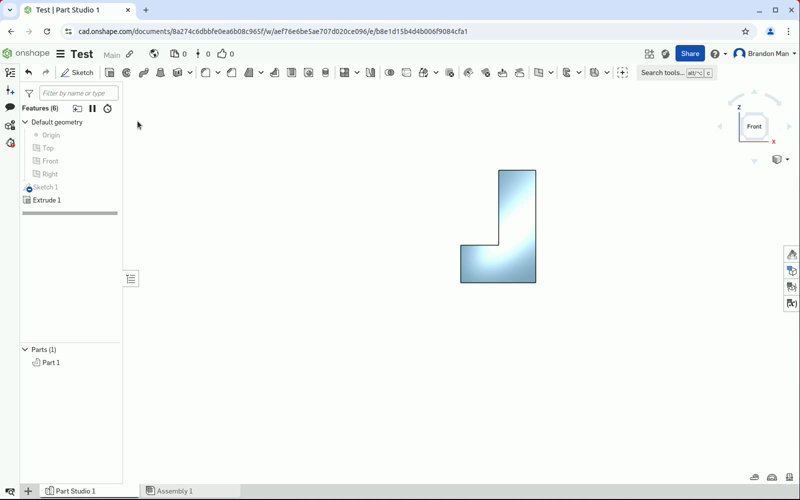
key(shift+h)
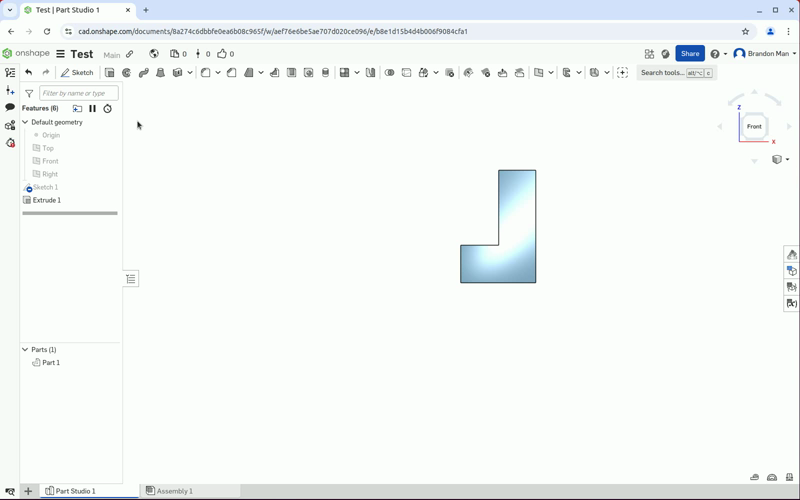
key(shift+h)
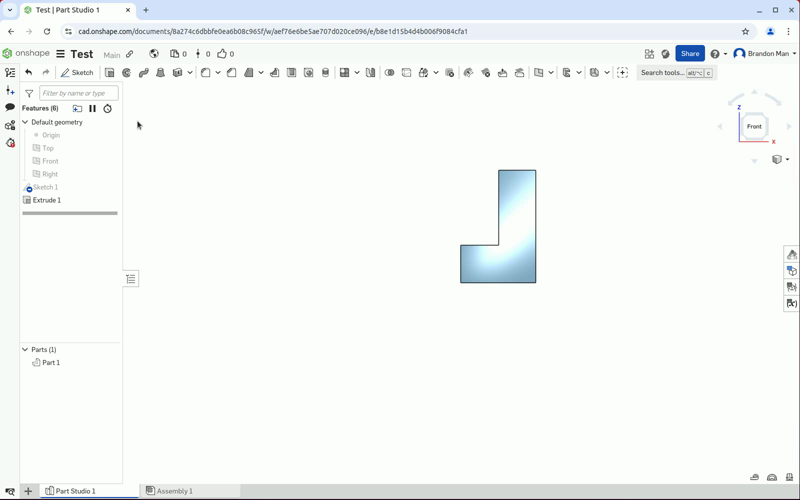
mouse_move(73, 189)
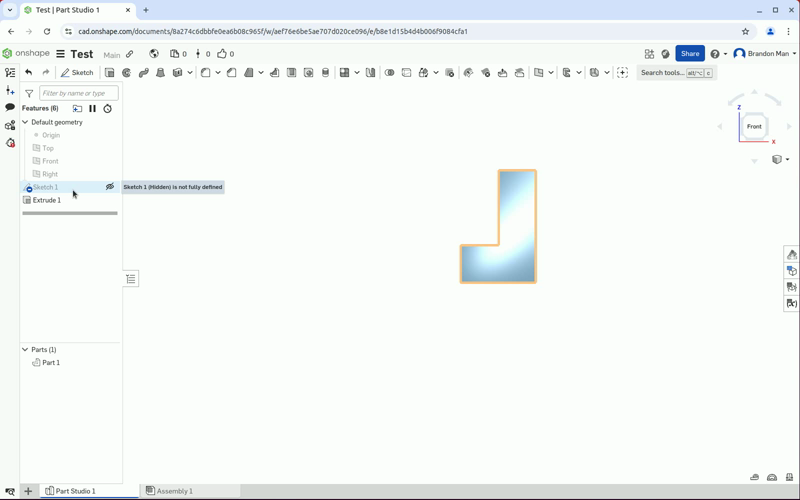
click(73, 189)
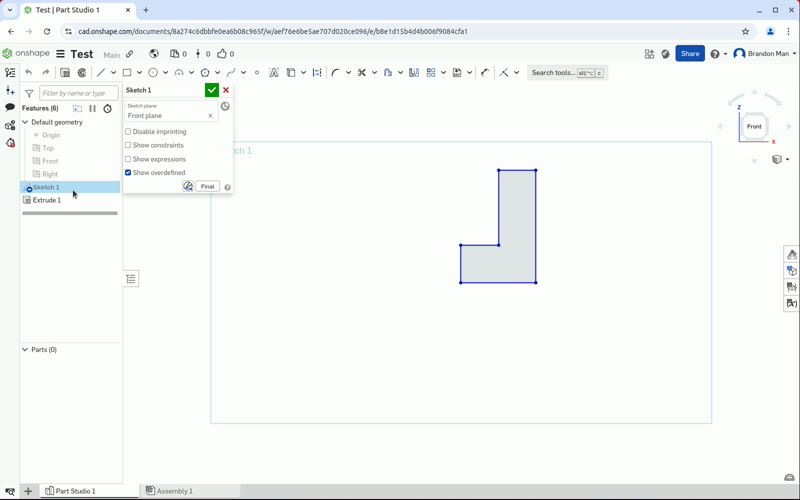
mouse_move(229, 92)
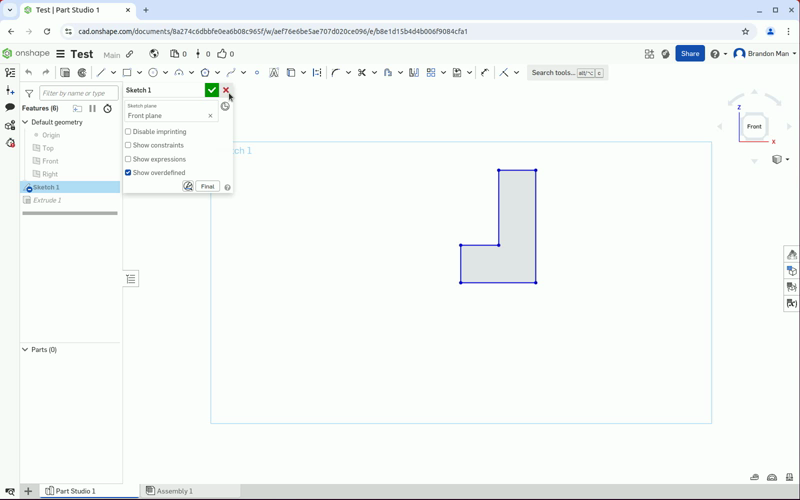
click(229, 92)
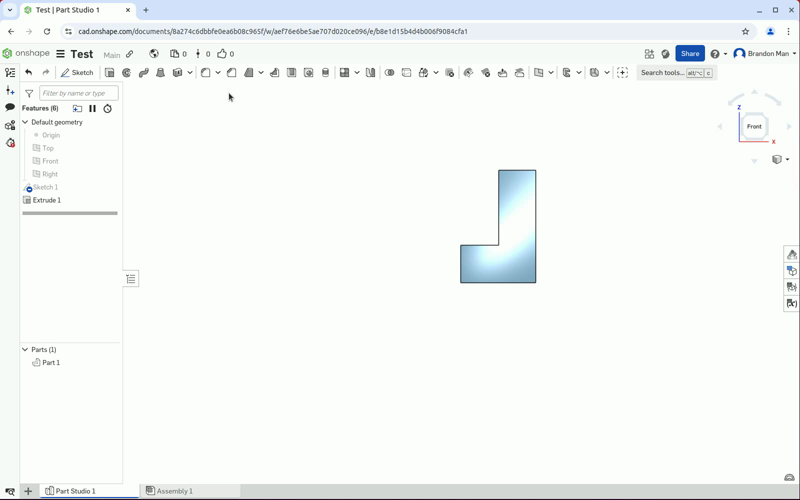
mouse_move(541, 75)
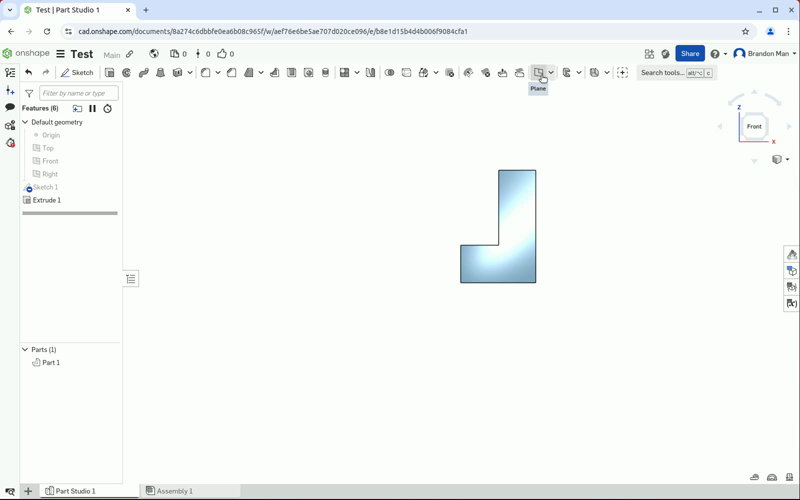
click(541, 75)
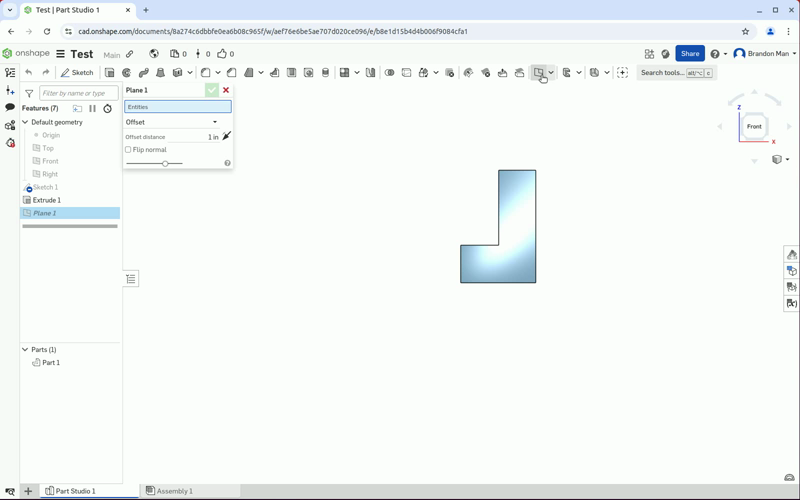
mouse_move(73, 163)
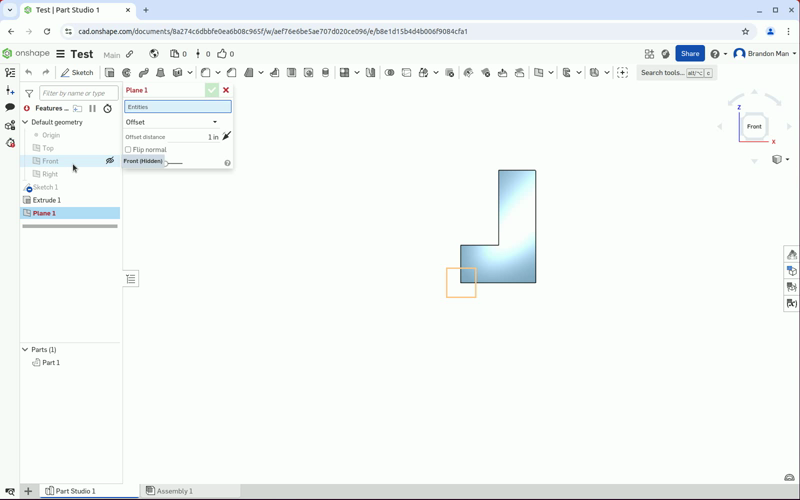
click(73, 163)
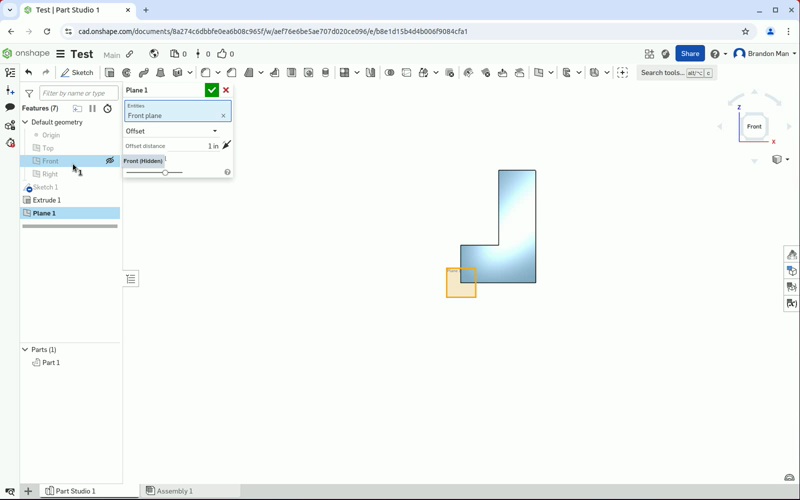
key(tab, 2)
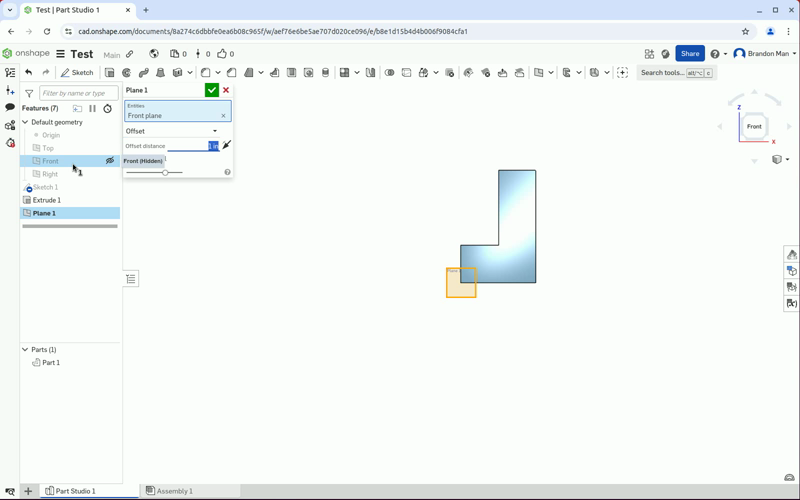
text(23.108)
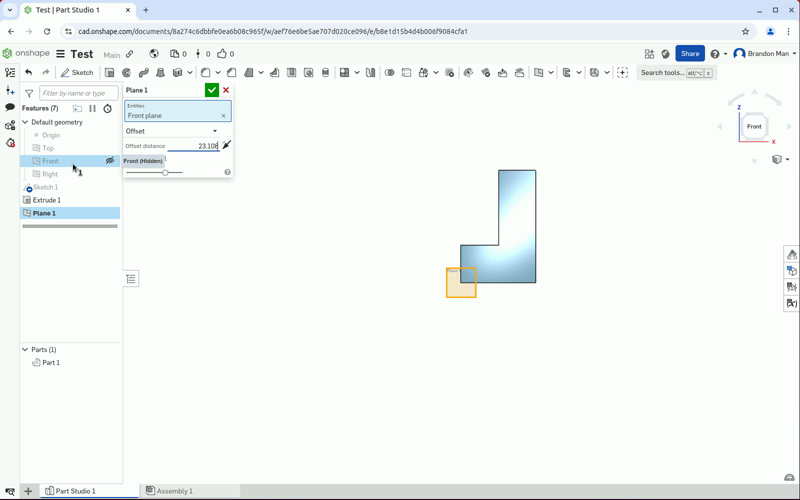
key(enter, 2)
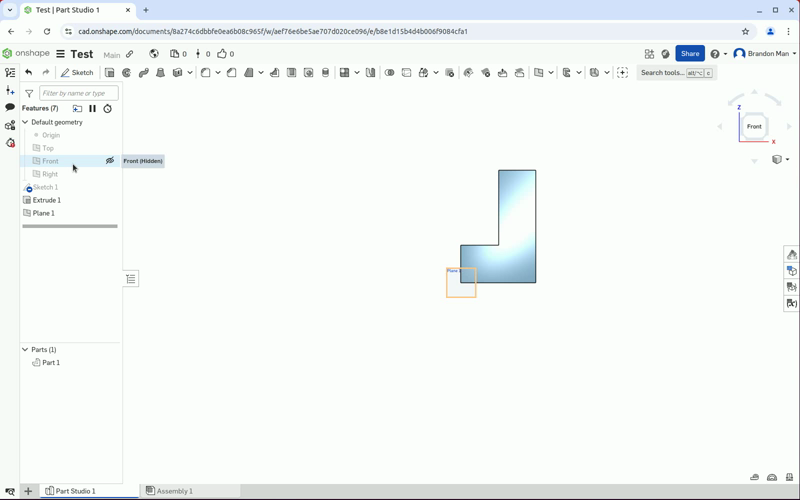
key(shift+s)
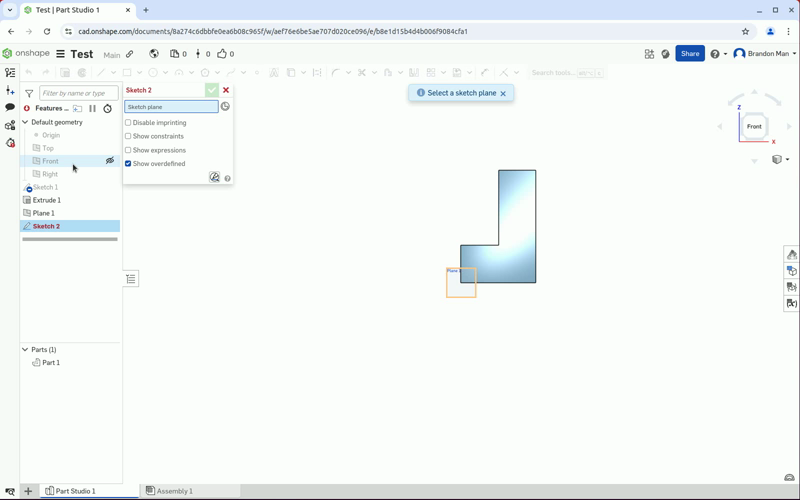
mouse_move(73, 215)
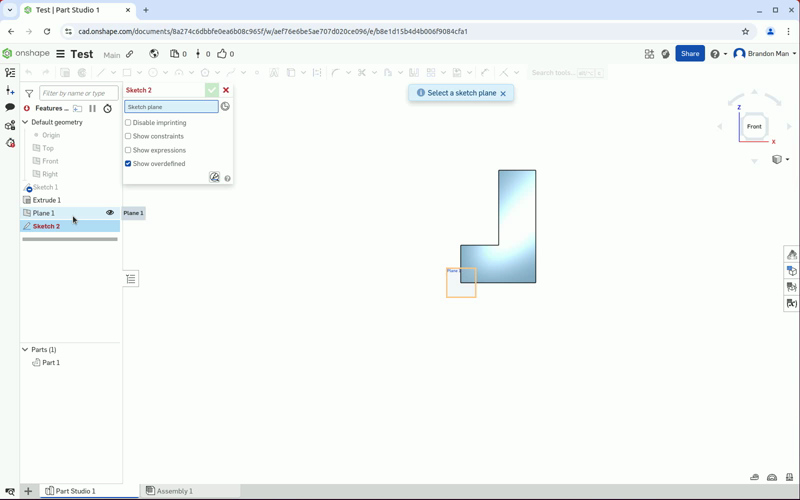
click(73, 215)
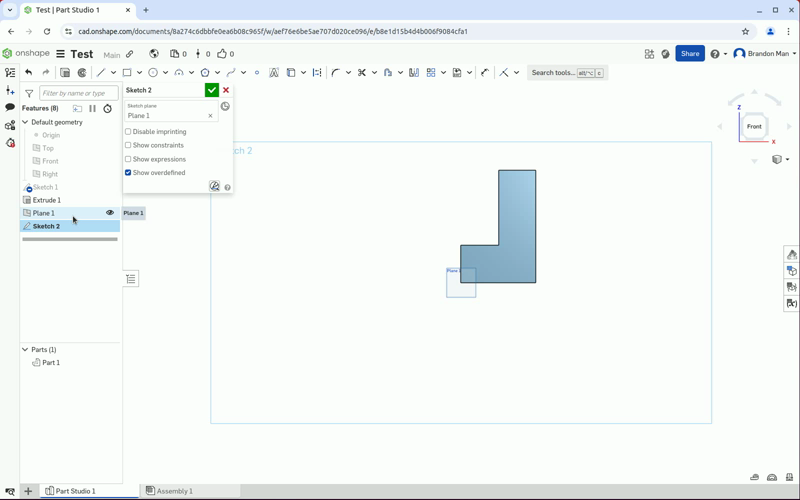
mouse_move(73, 352)
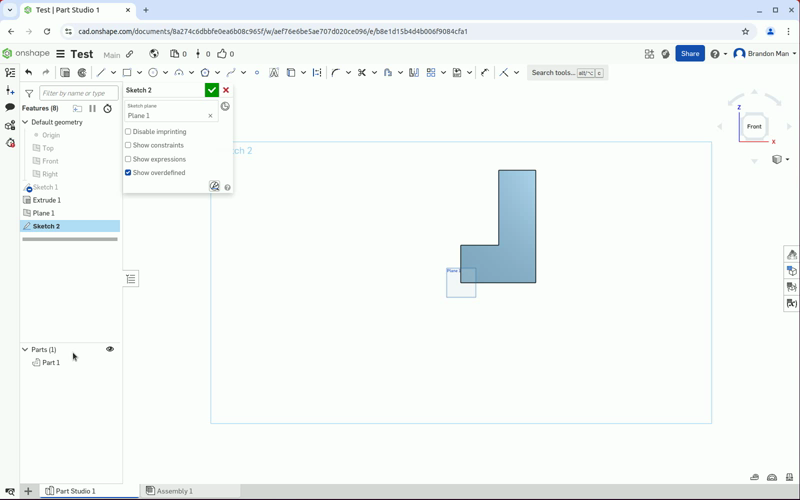
key(y)
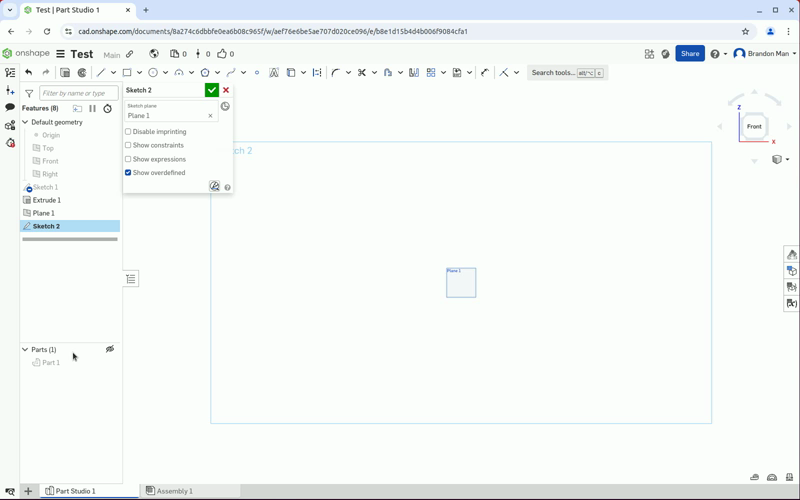
key(l)
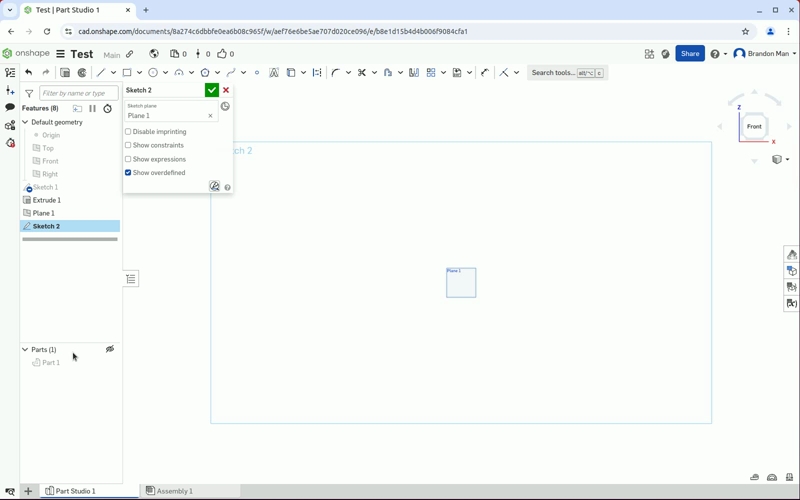
key_down(shift)
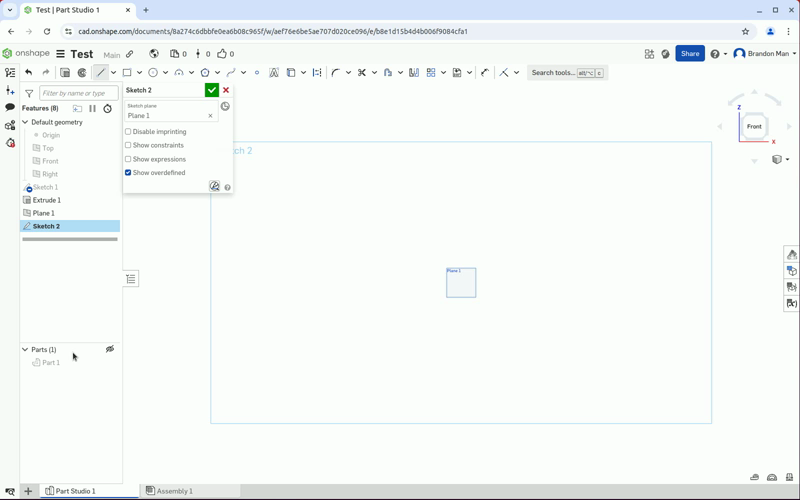
mouse_move(460, 170)
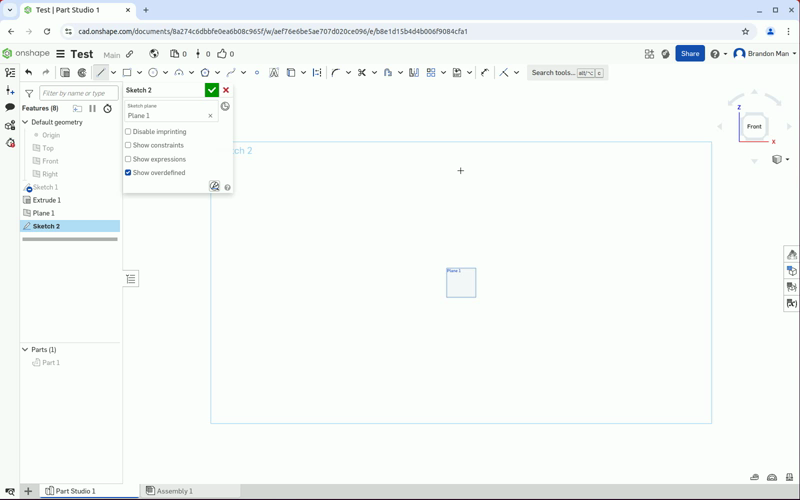
click(460, 170)
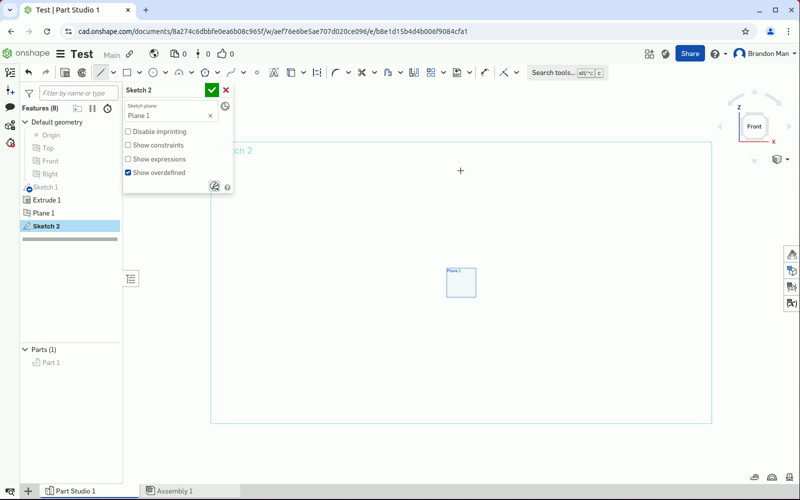
key_up(shift)
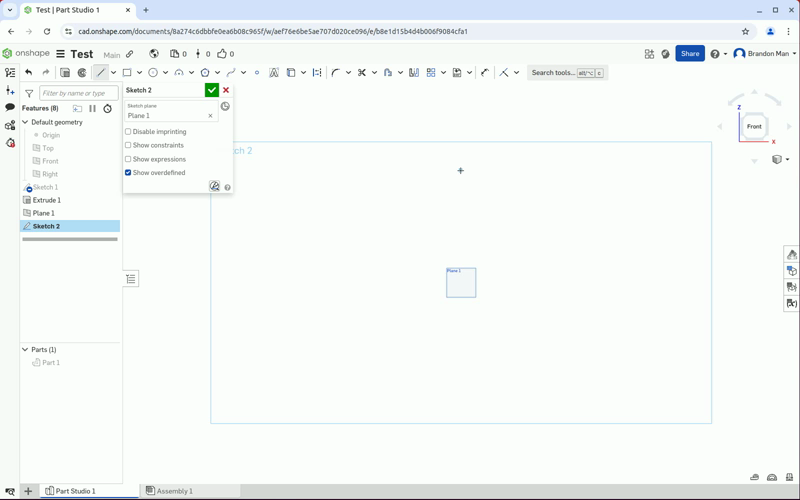
key_down(shift)
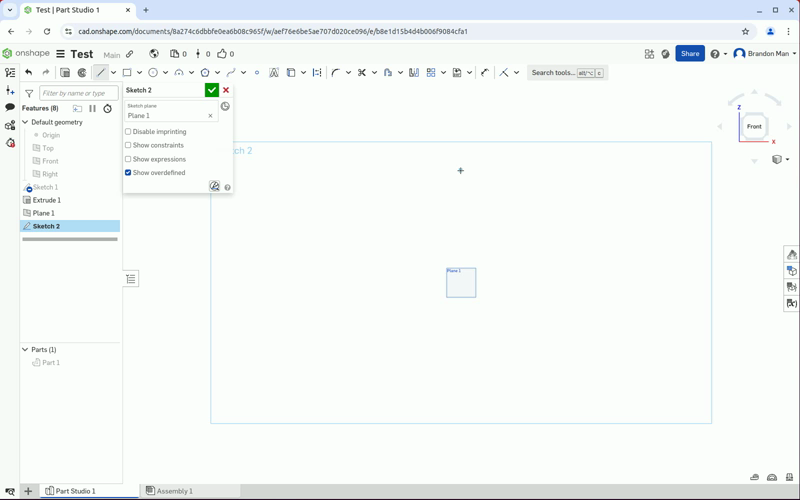
mouse_move(498, 245)
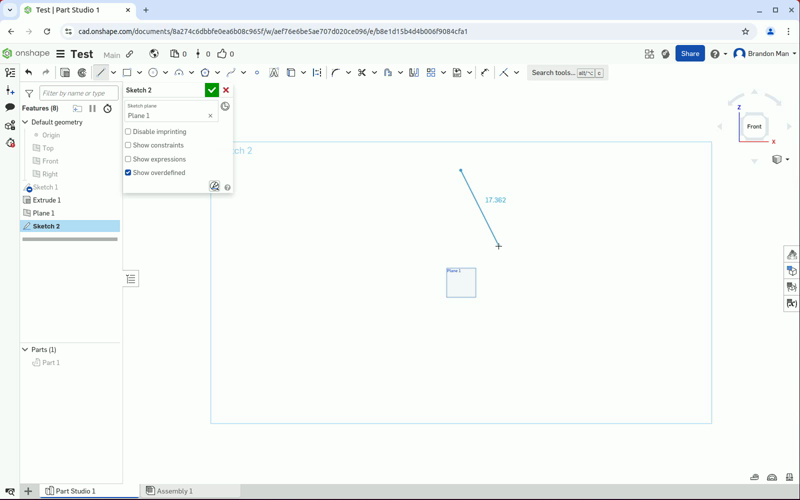
click(498, 245)
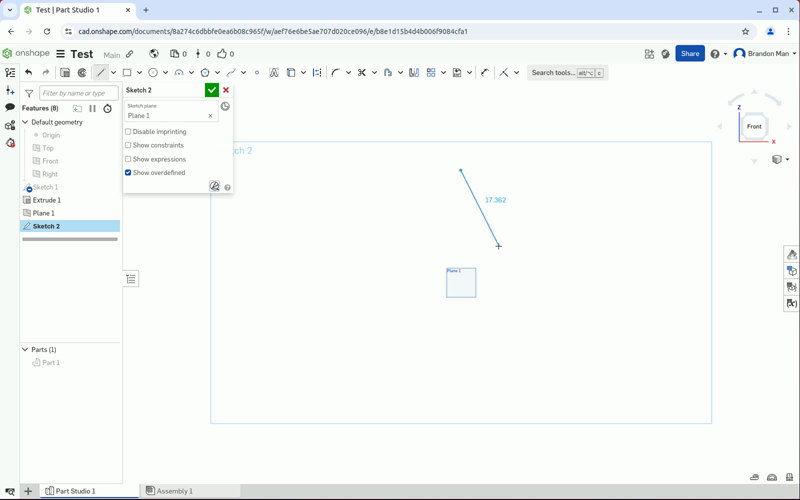
key_up(shift)
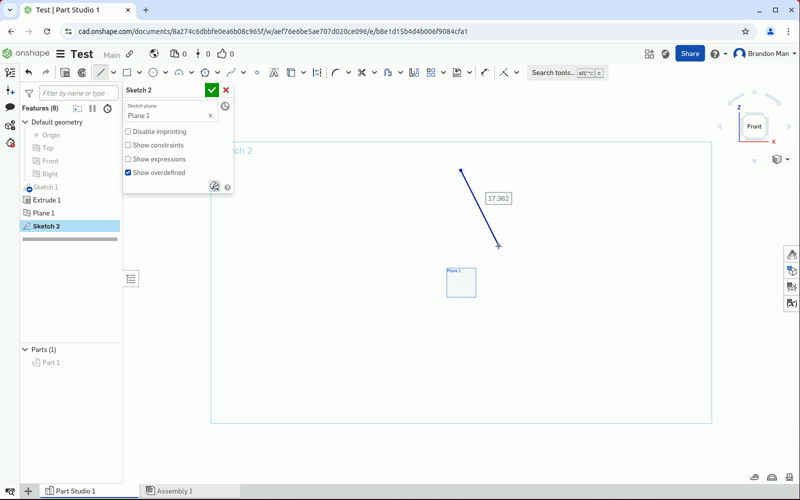
key_down(shift)
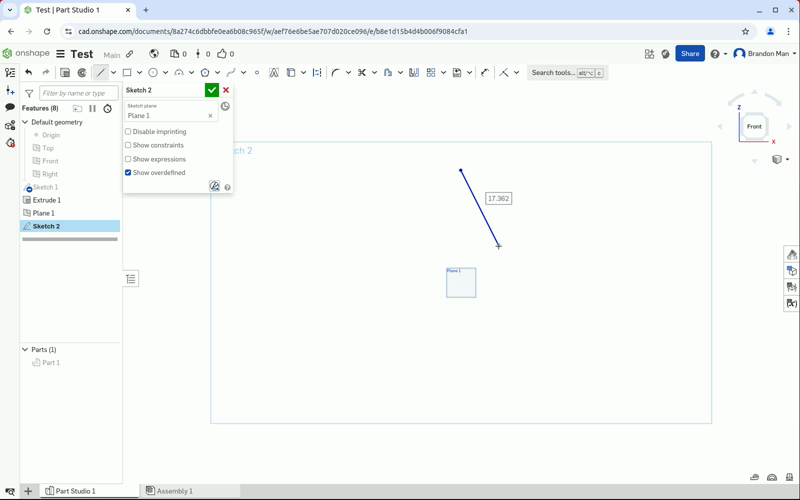
mouse_move(498, 170)
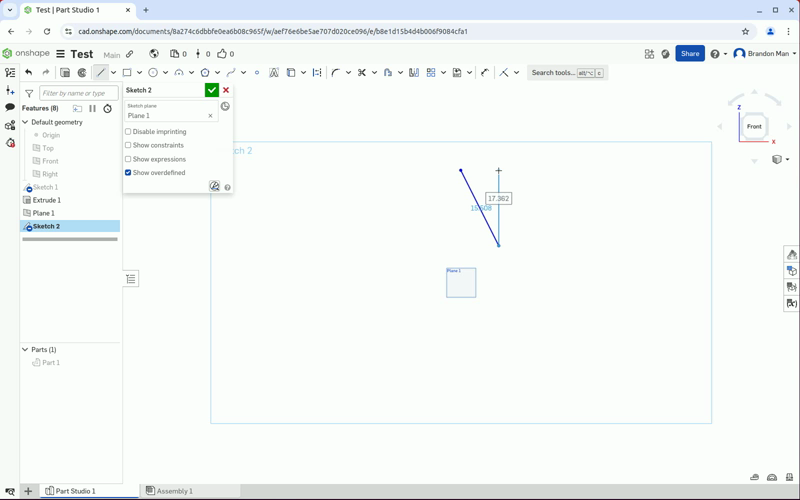
click(498, 170)
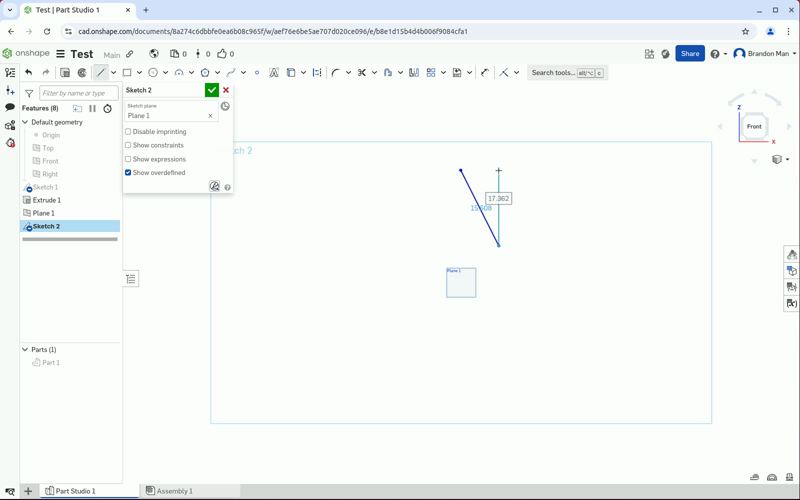
key_up(shift)
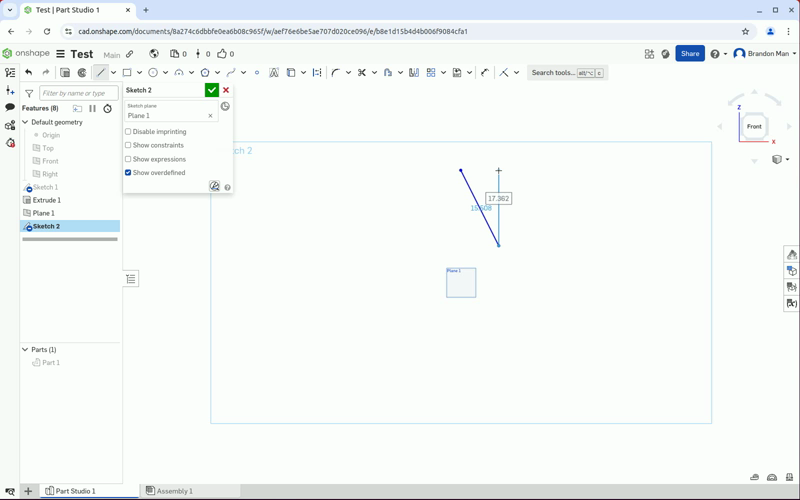
mouse_move(528, 170)
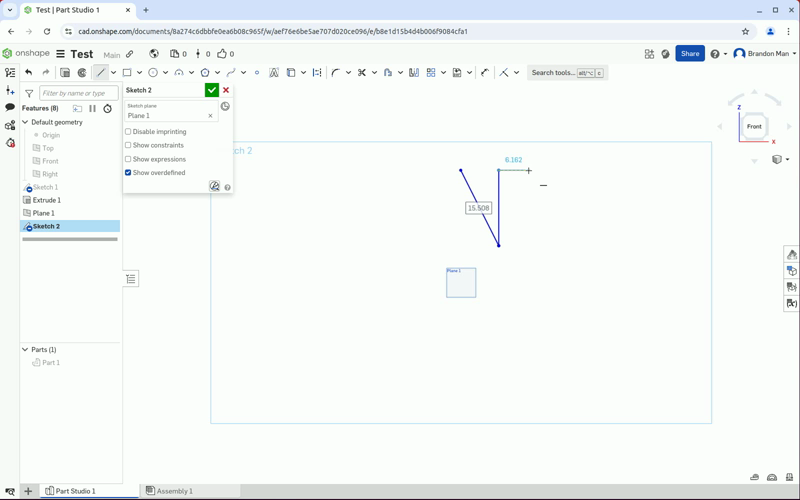
key_down(shift)
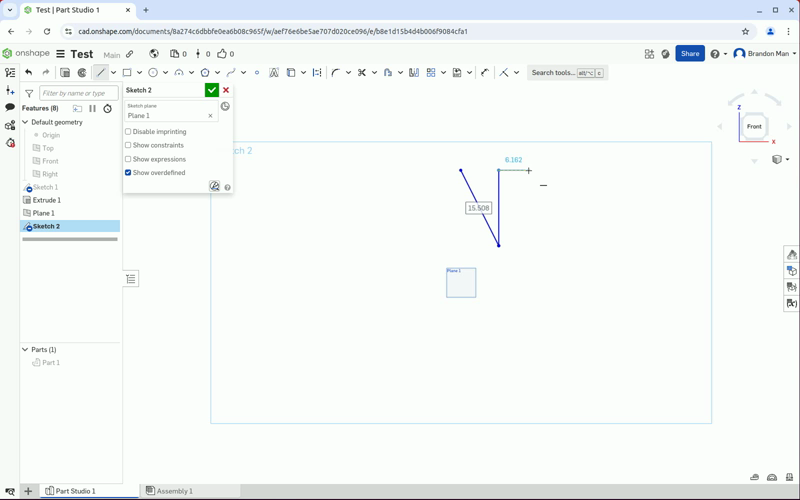
mouse_move(460, 170)
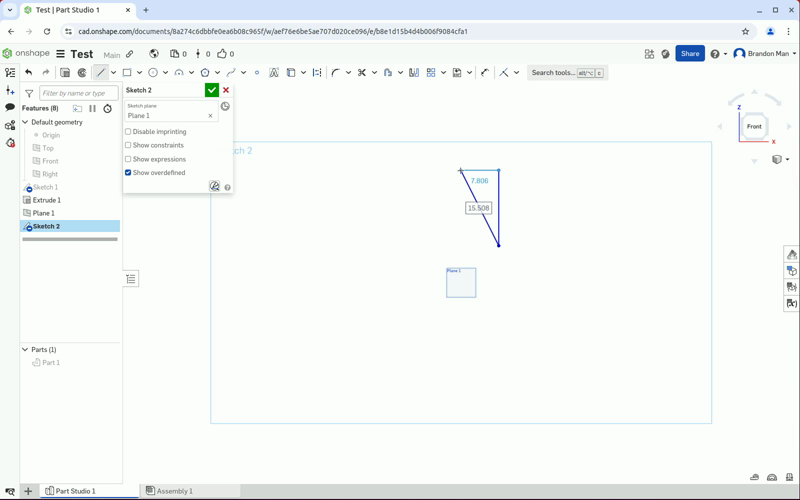
key_up(shift)
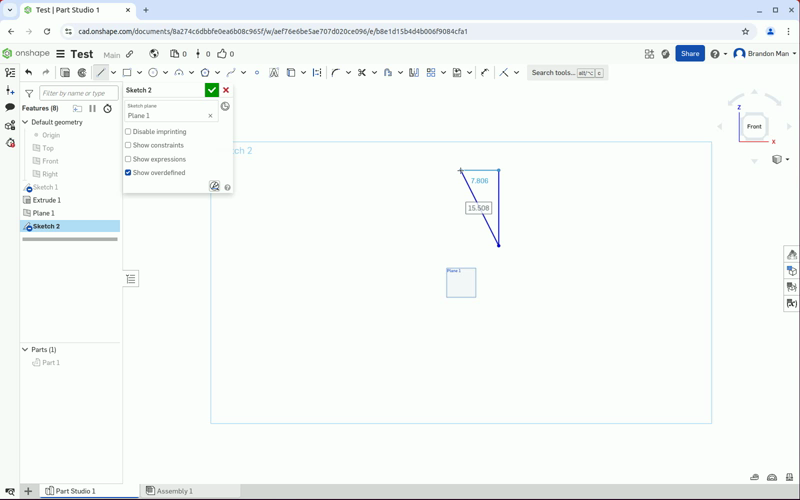
click(460, 170)
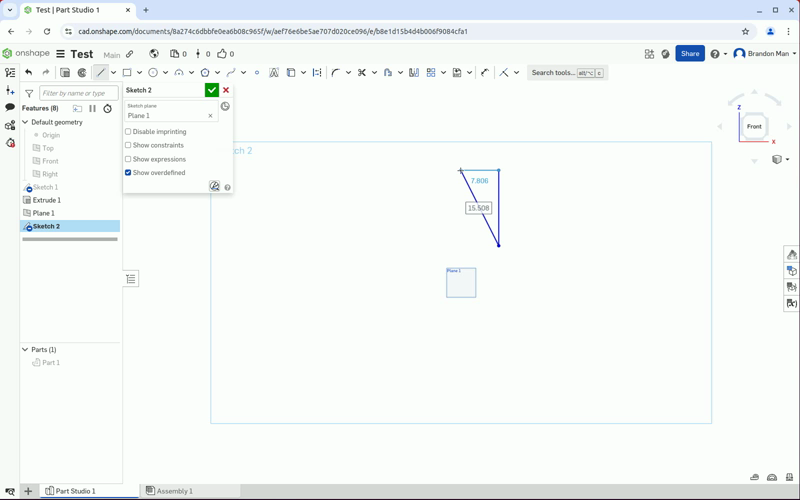
key(esc)
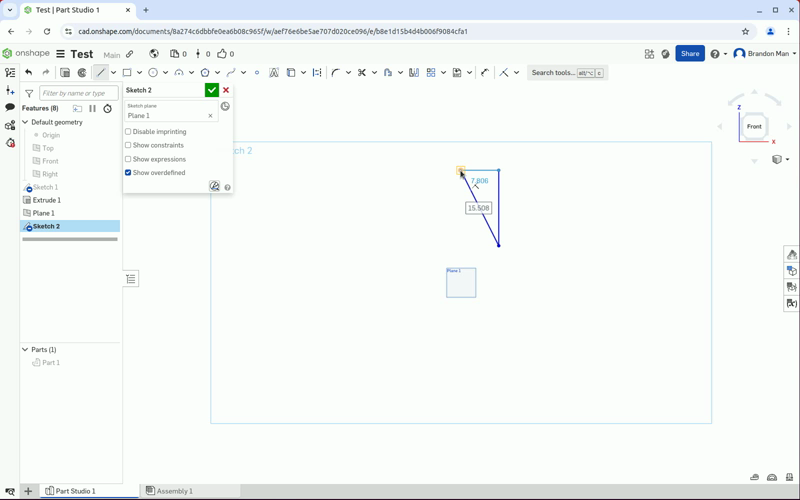
mouse_move(483, 206)
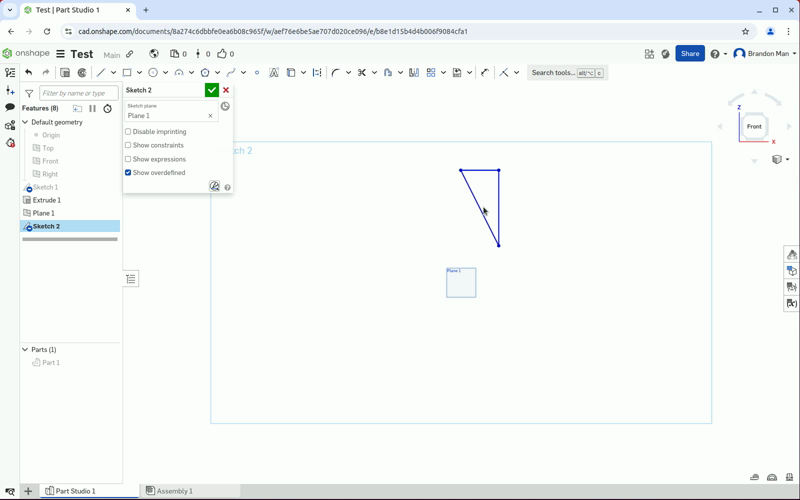
scroll(6)
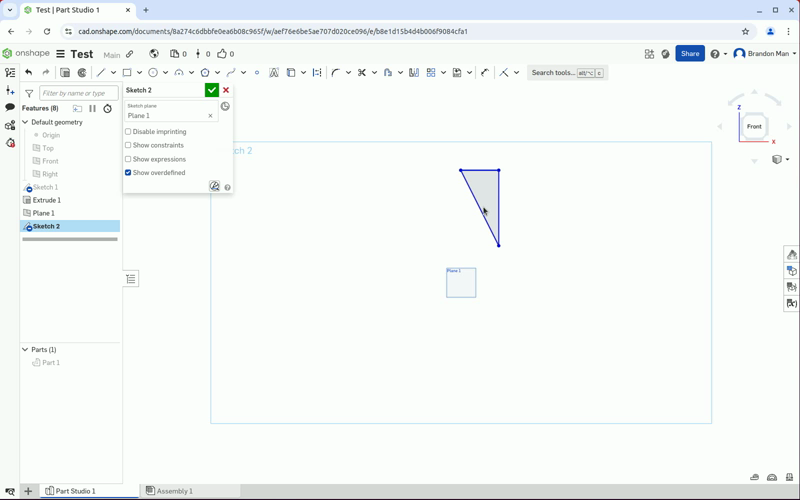
scroll(6)
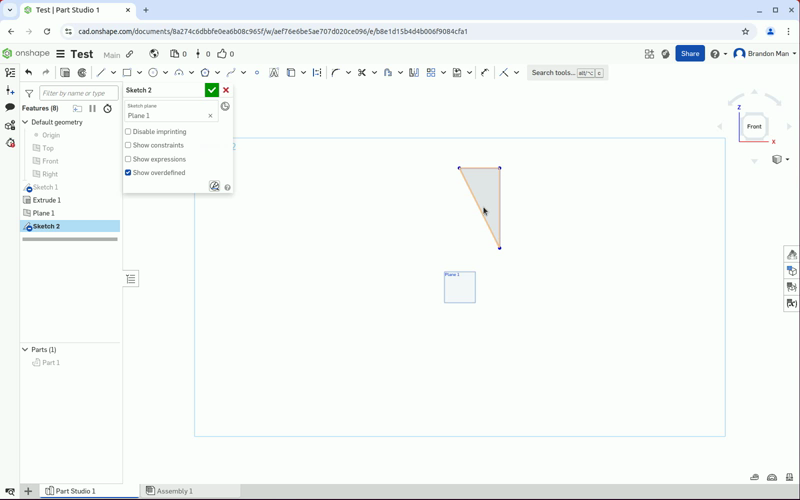
scroll(6)
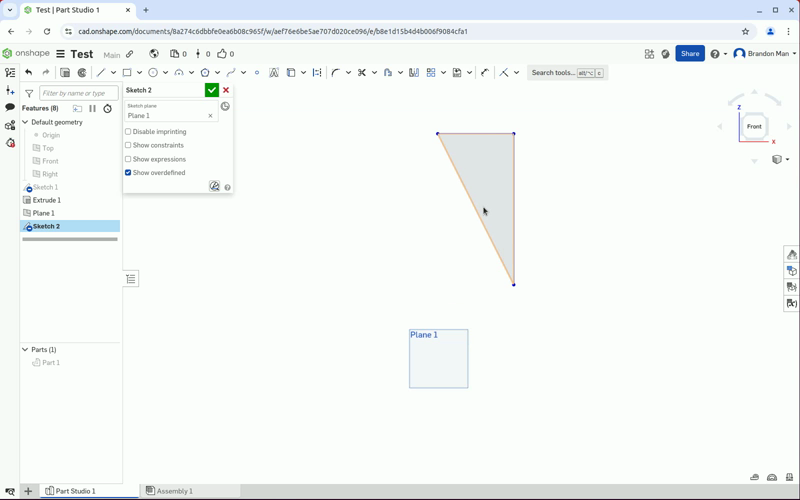
scroll(6)
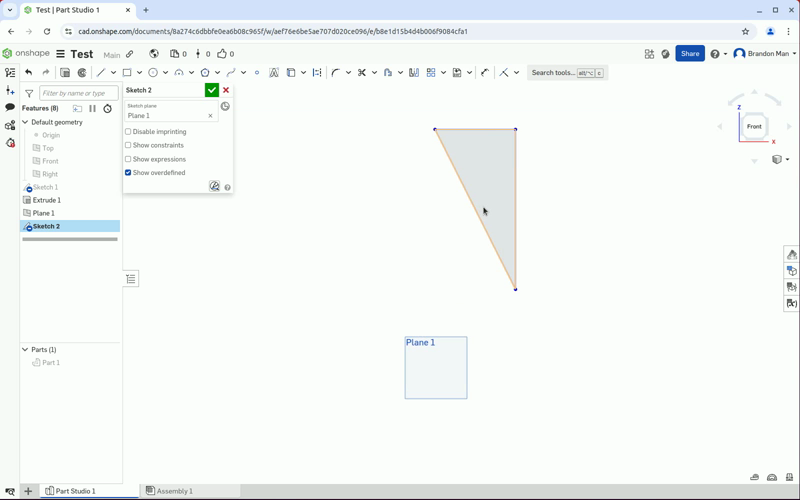
scroll(6)
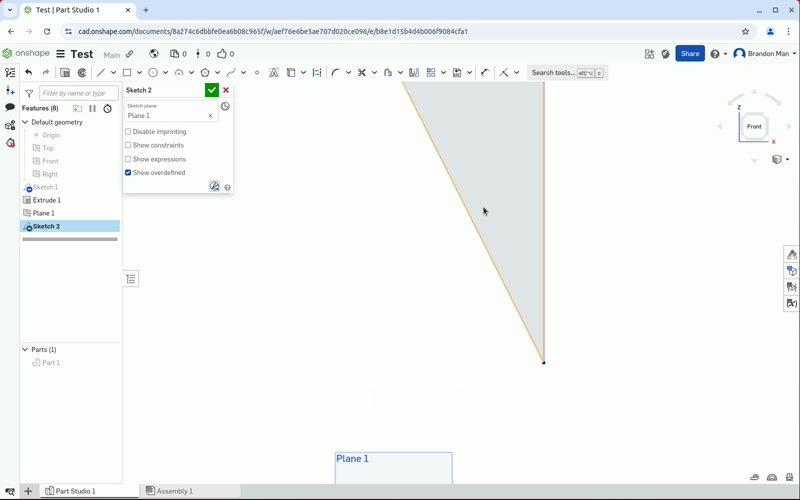
scroll(6)
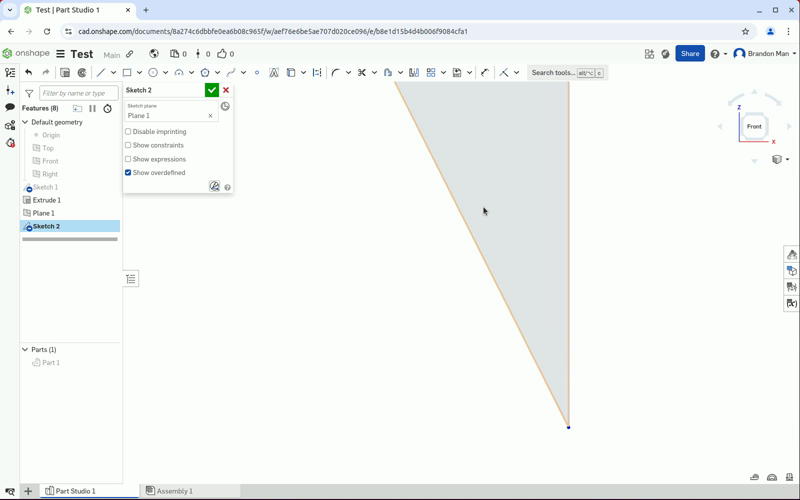
scroll(6)
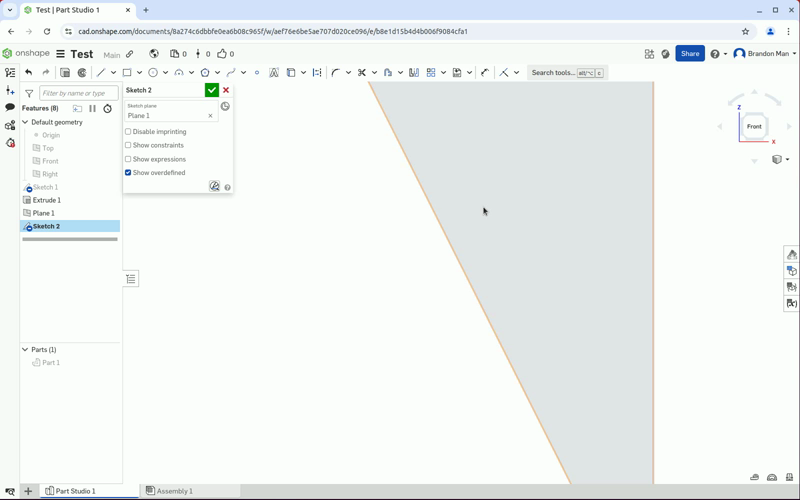
click(483, 206)
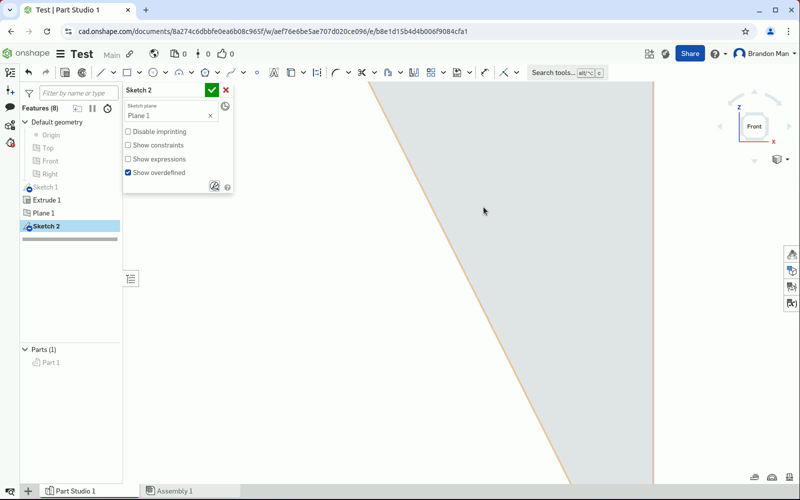
scroll(-6)
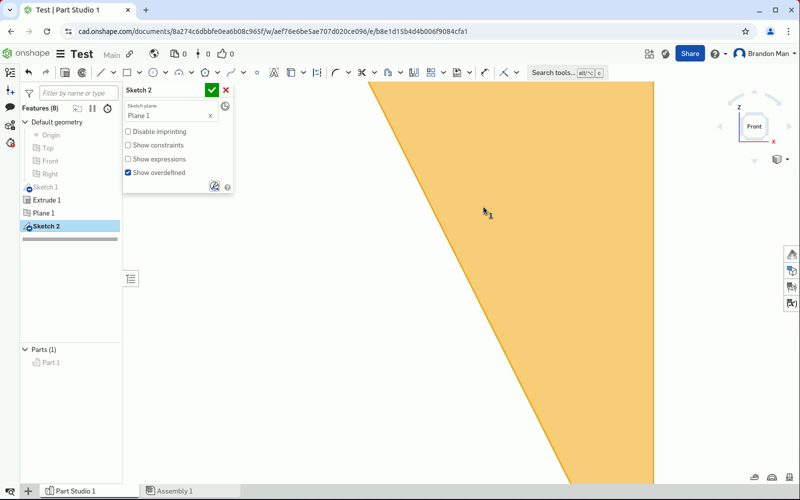
scroll(-6)
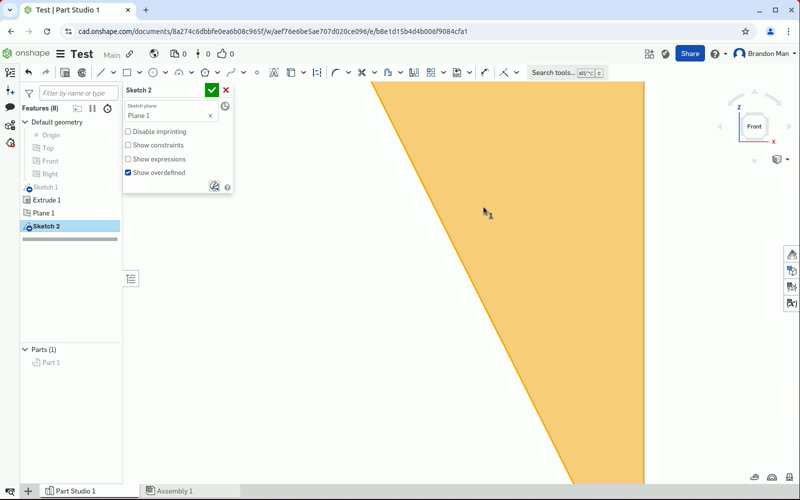
scroll(-6)
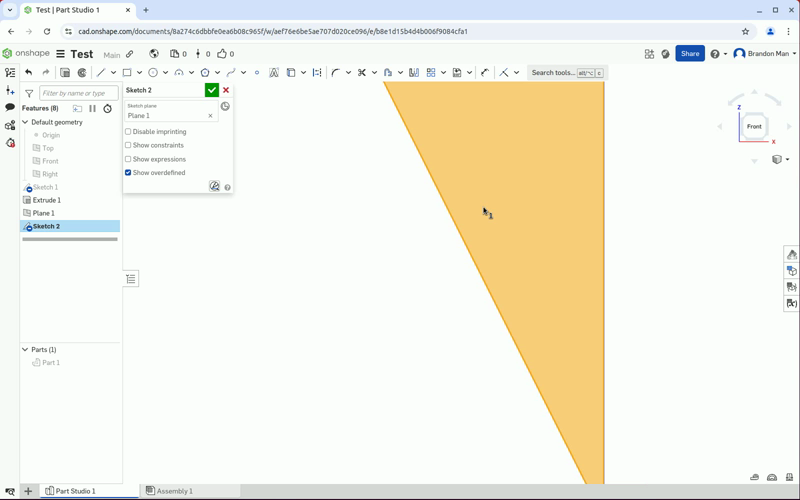
scroll(-6)
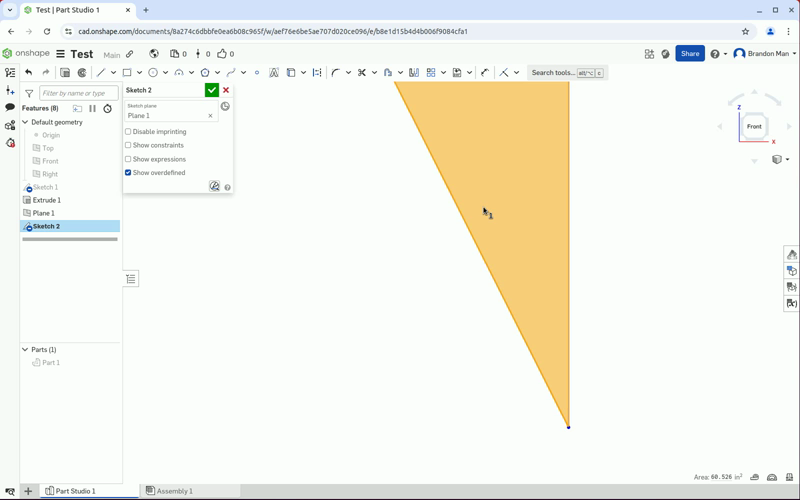
scroll(-6)
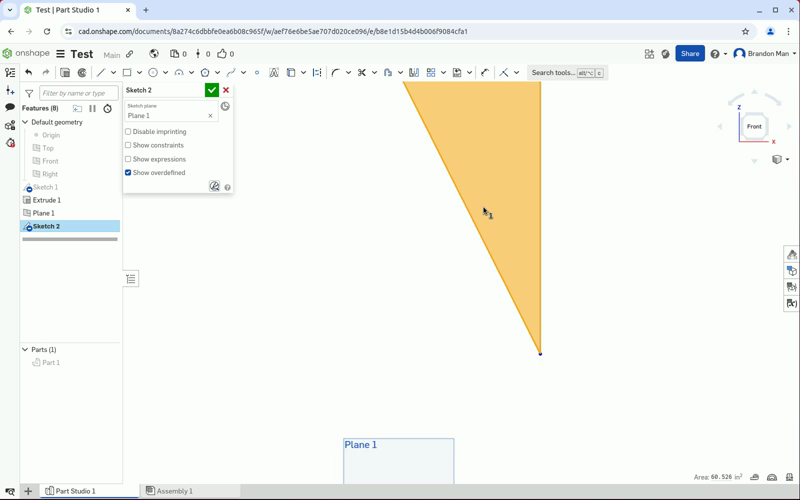
scroll(-6)
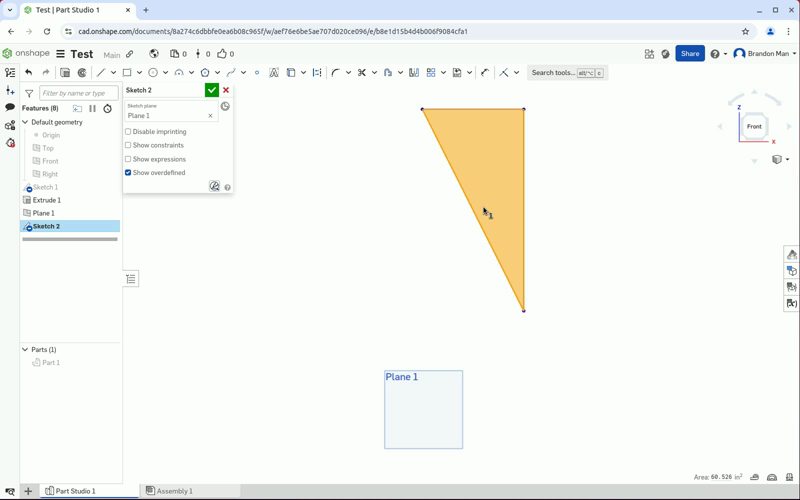
scroll(-6)
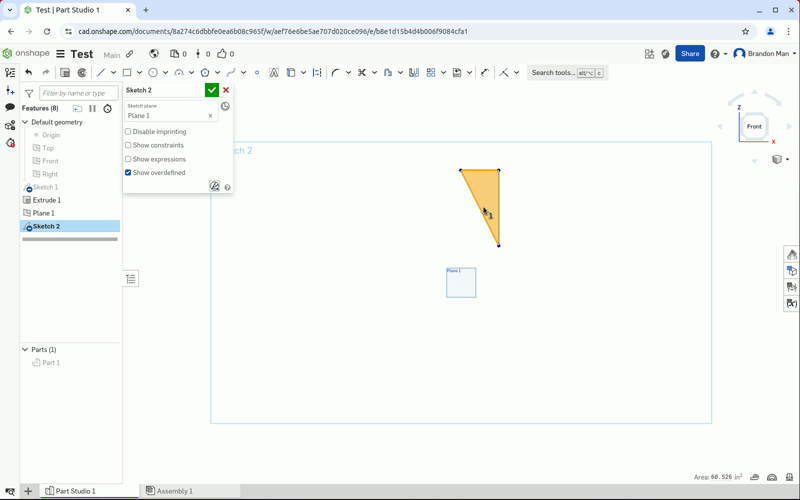
mouse_move(73, 352)
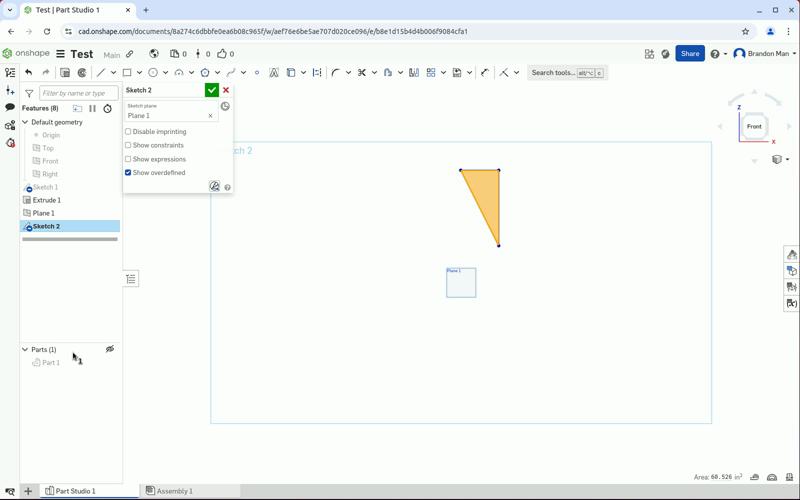
key(shift+y)
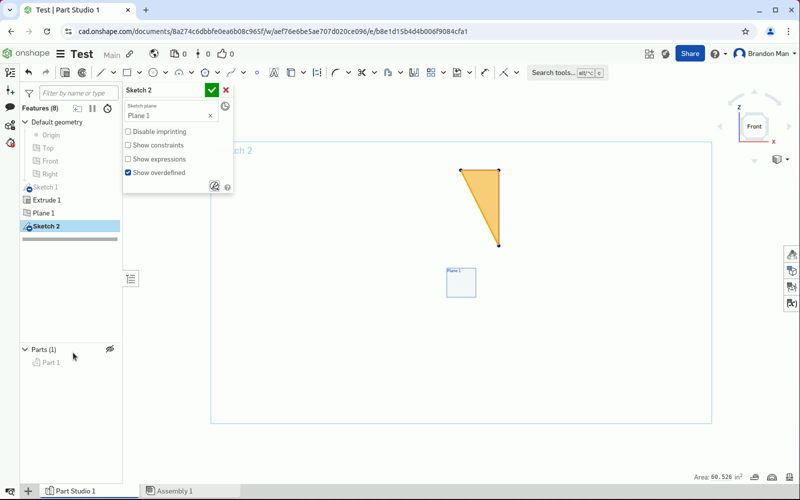
key(shift+e)
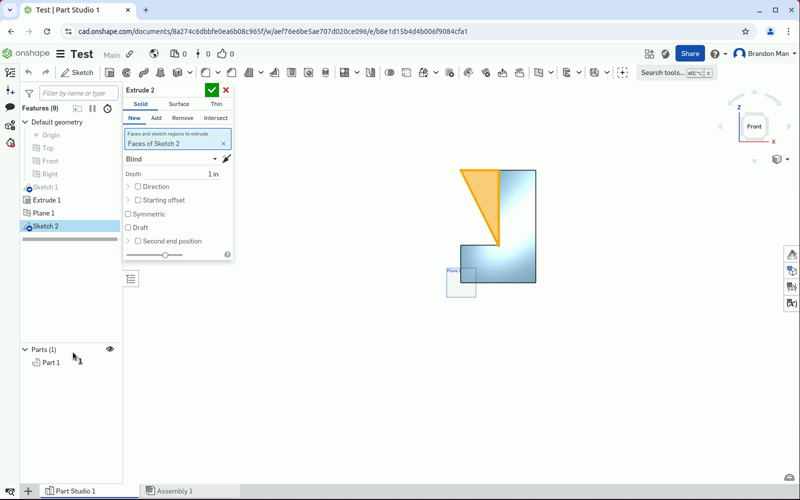
mouse_move(143, 106)
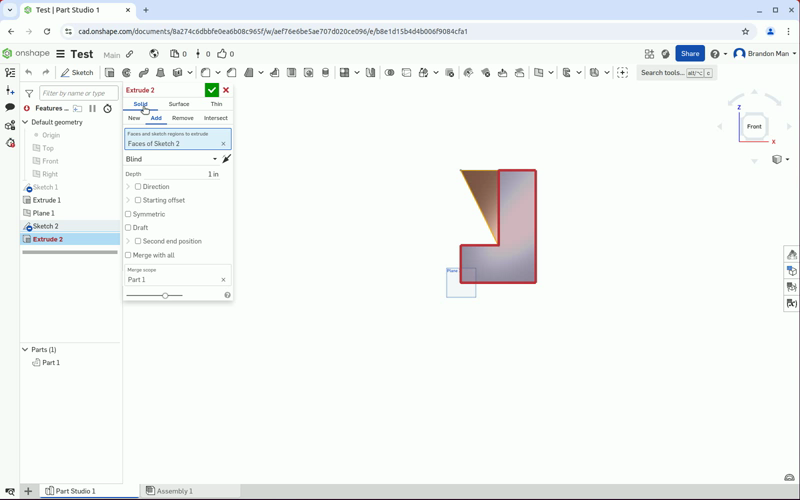
click(143, 106)
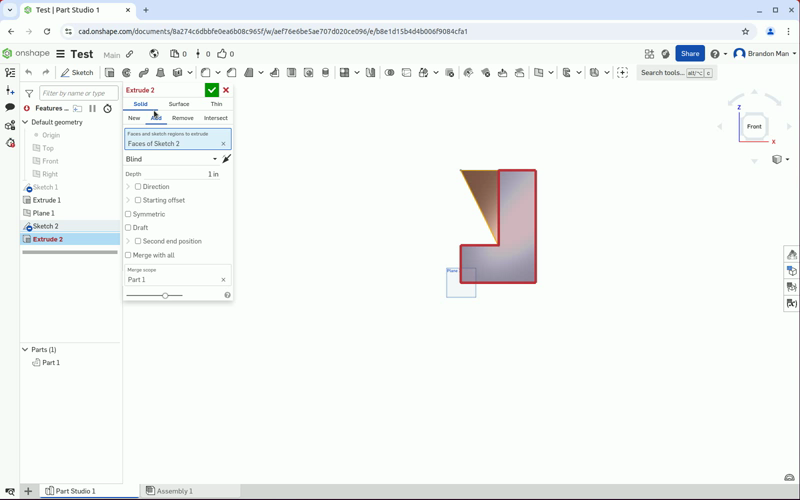
mouse_move(186, 120)
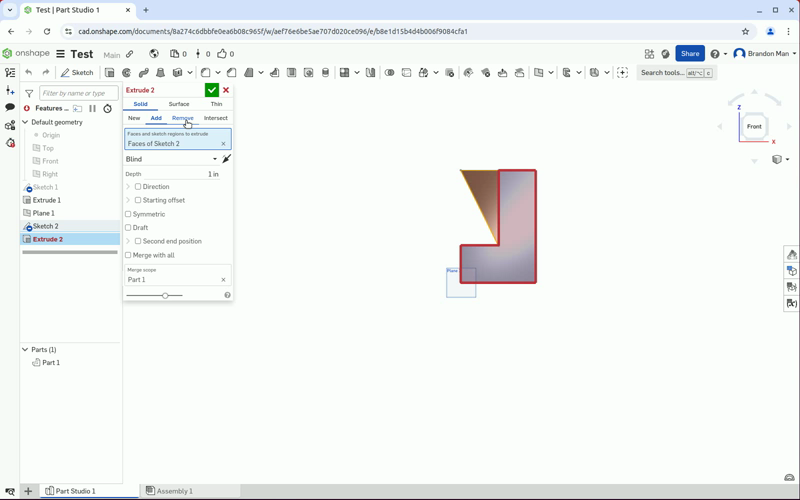
click(186, 120)
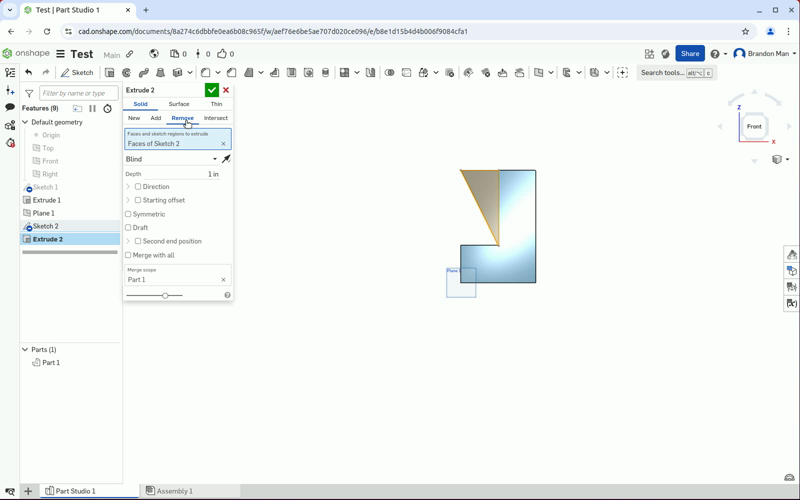
key(tab, 4)
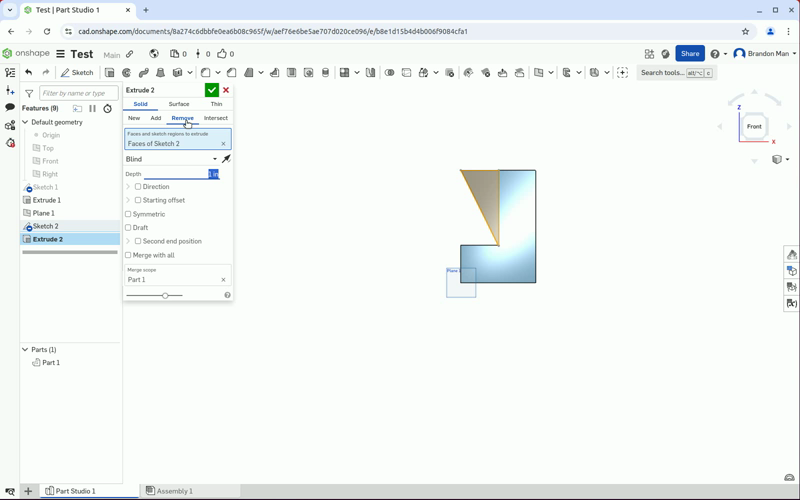
text(7.703)
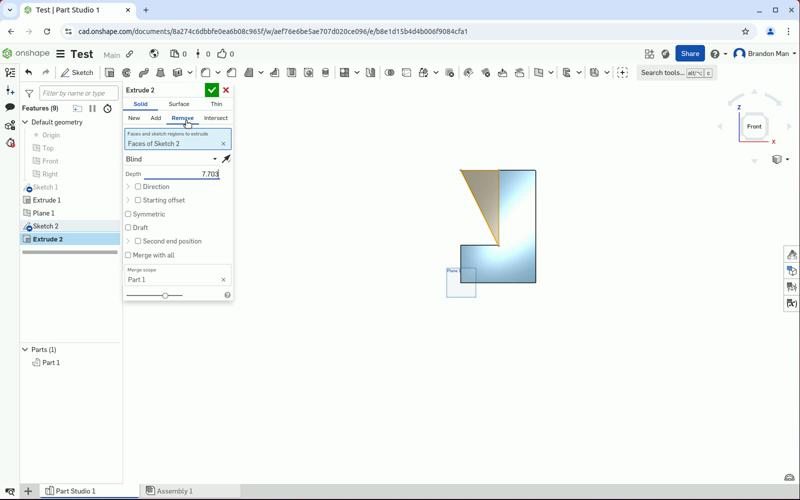
key(tab, 6)
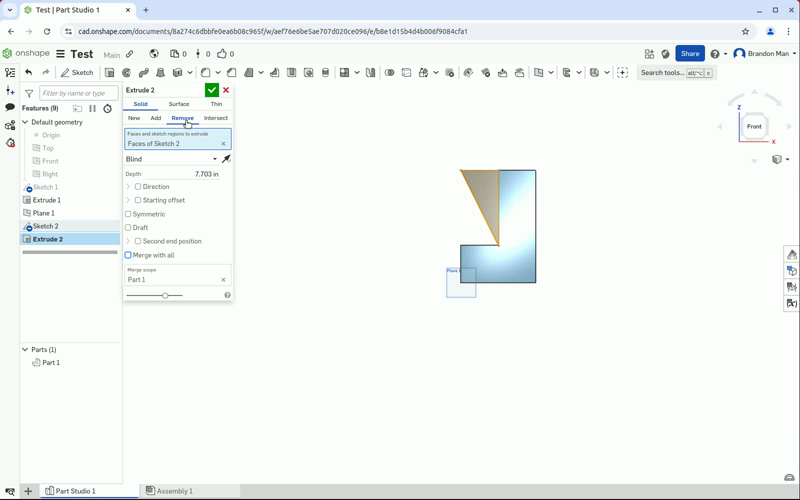
key(space)
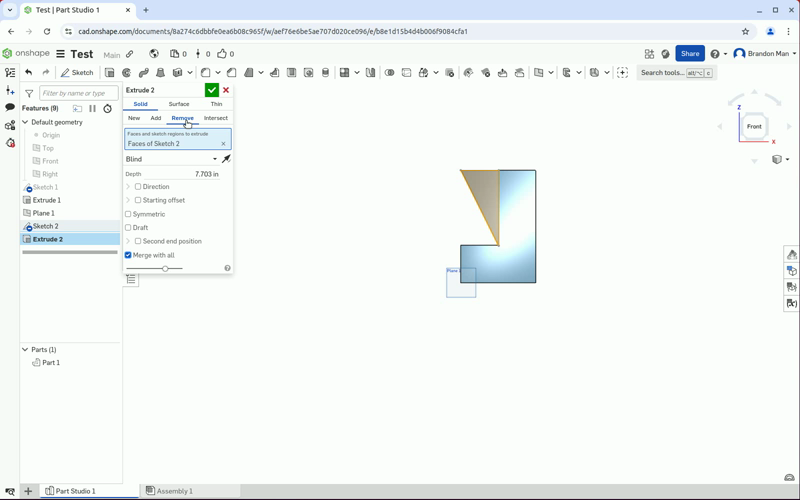
key(enter)
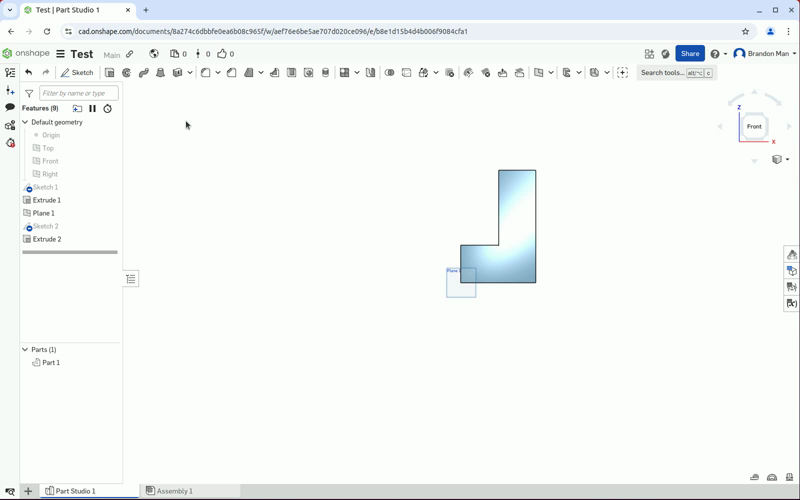
key(shift+h)
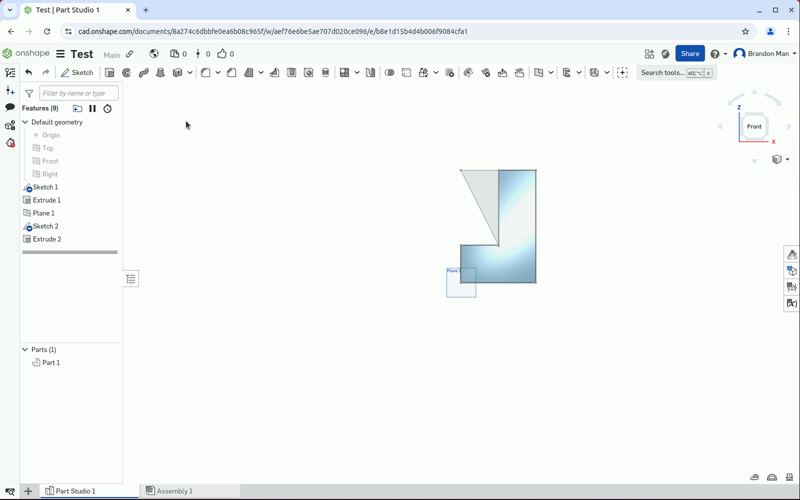
key(shift+h)
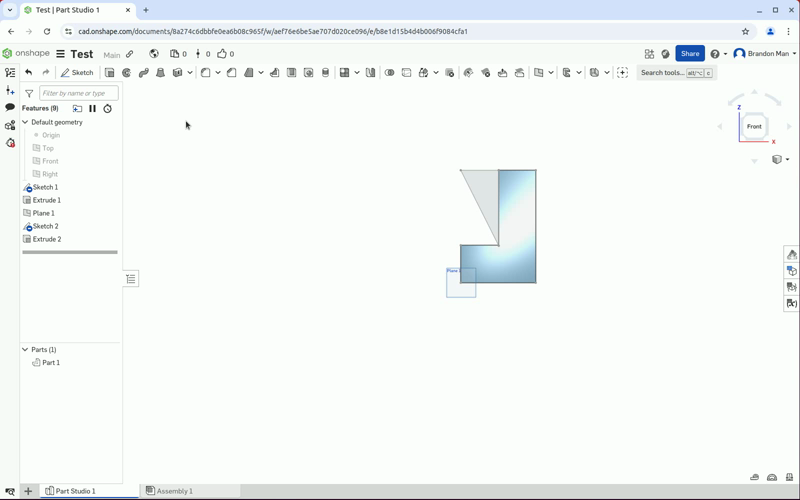
key(shift+7)
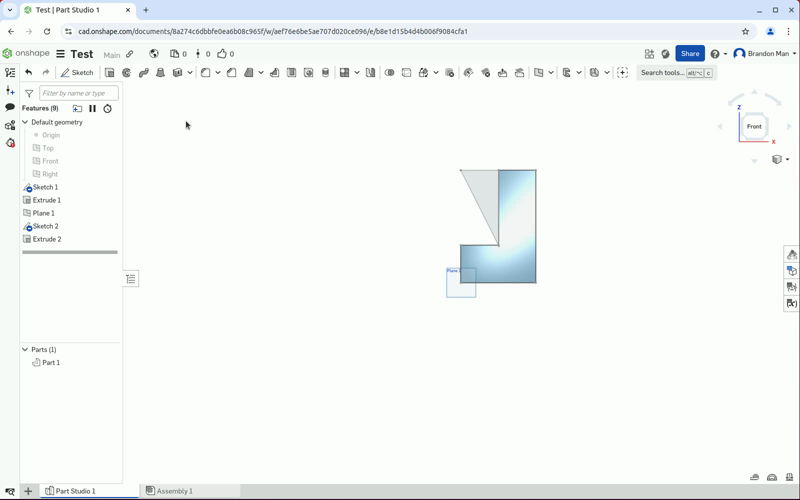
key(left, 2)
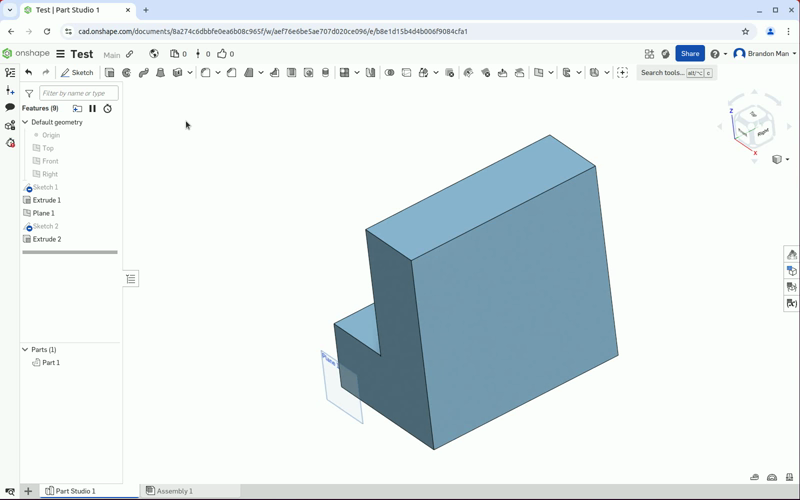
key(down, 2)
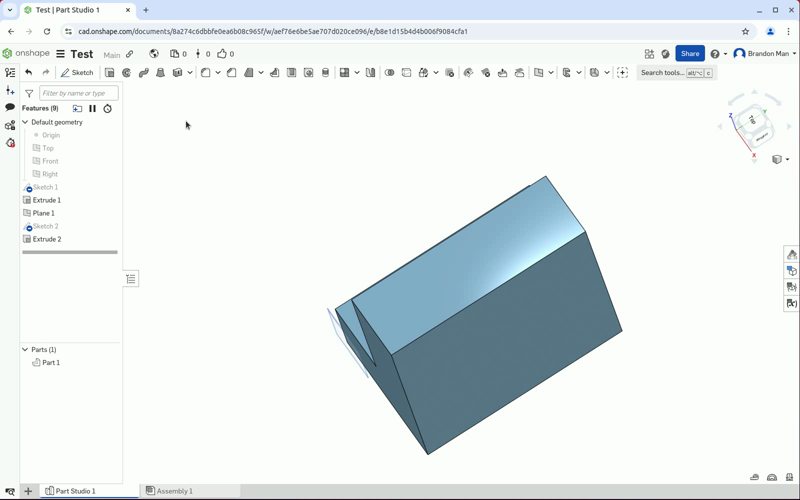
key(up, 2)
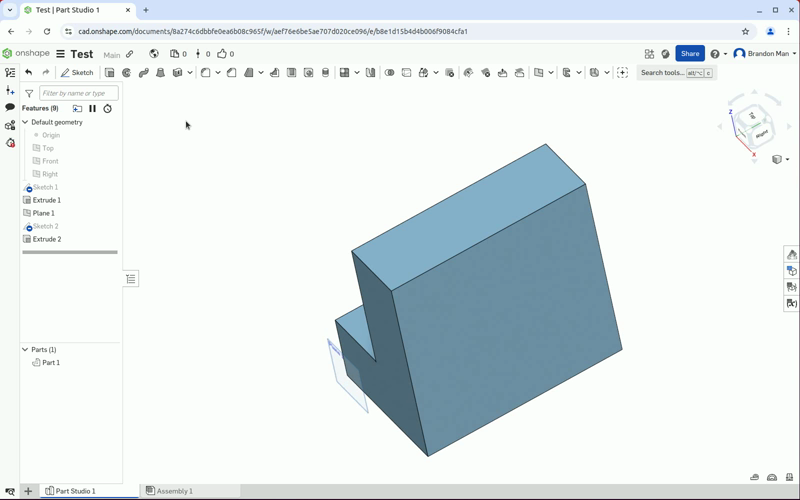
key(right, 2)
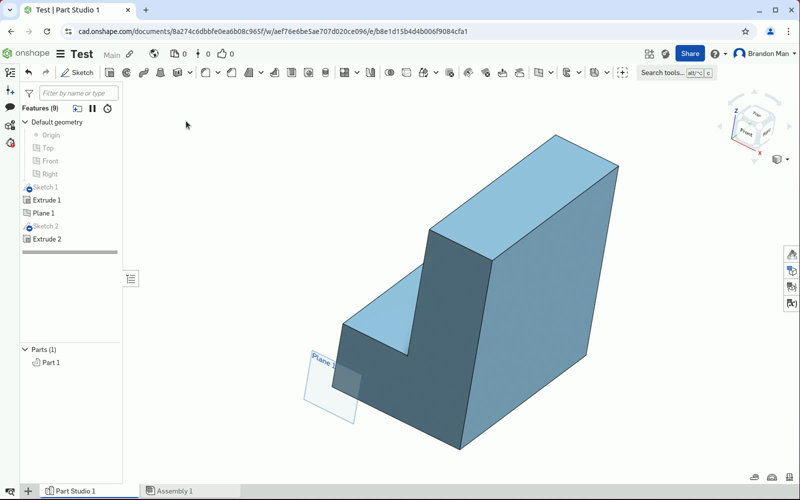
mouse_move(73, 189)
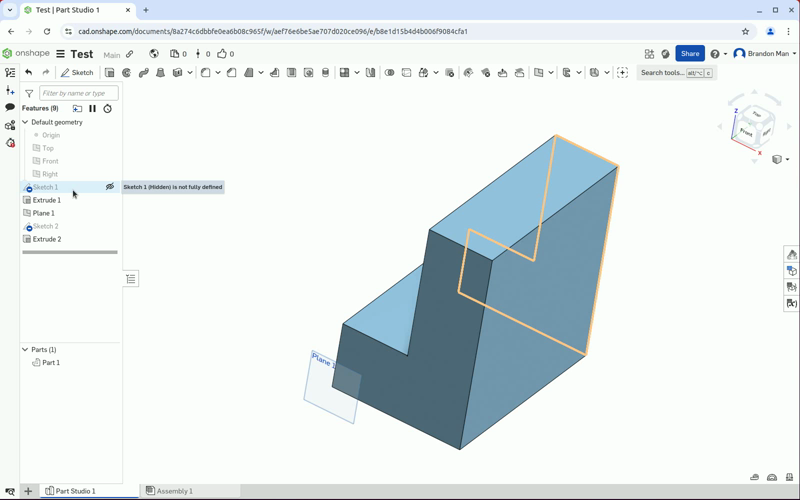
click(73, 189)